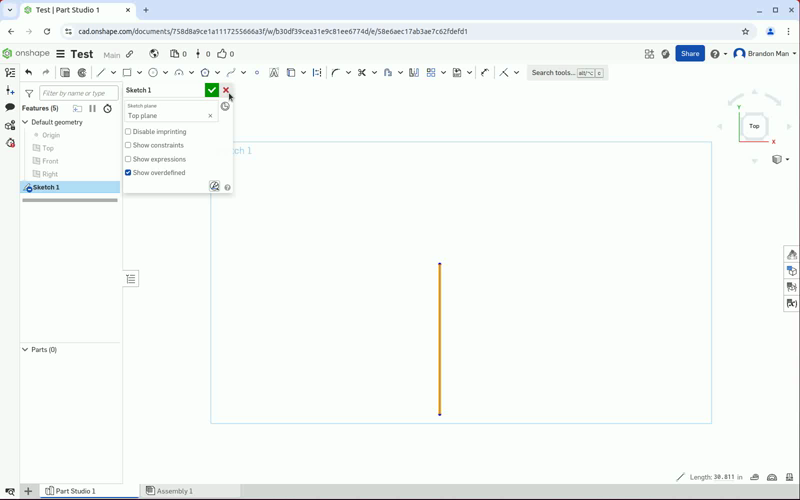
key(shift+h)
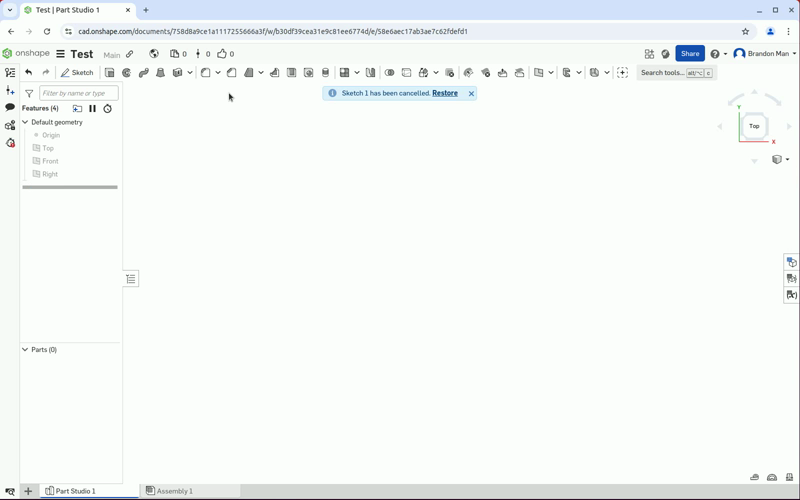
mouse_move(73, 352)
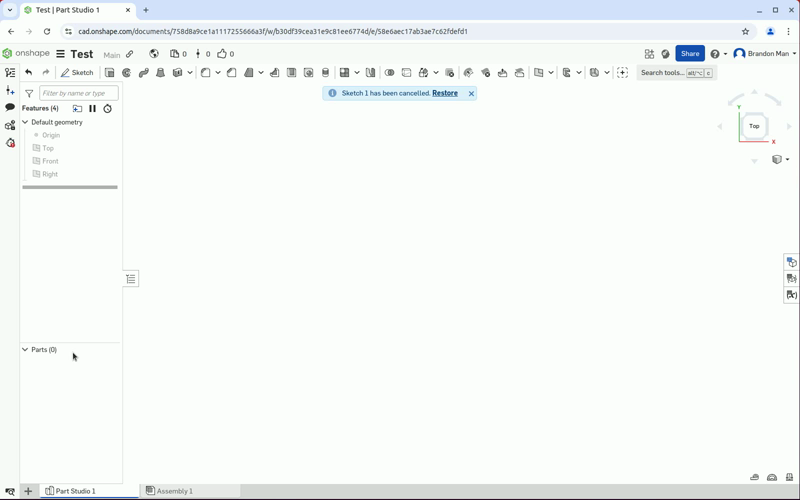
key(y)
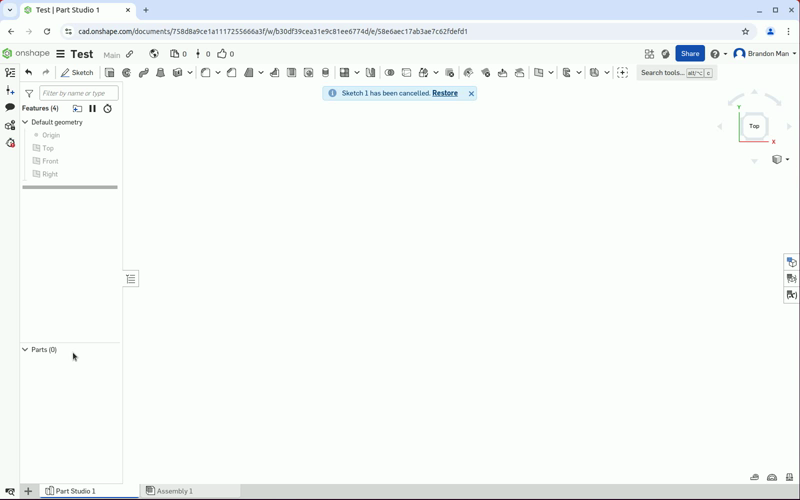
key(shift+p)
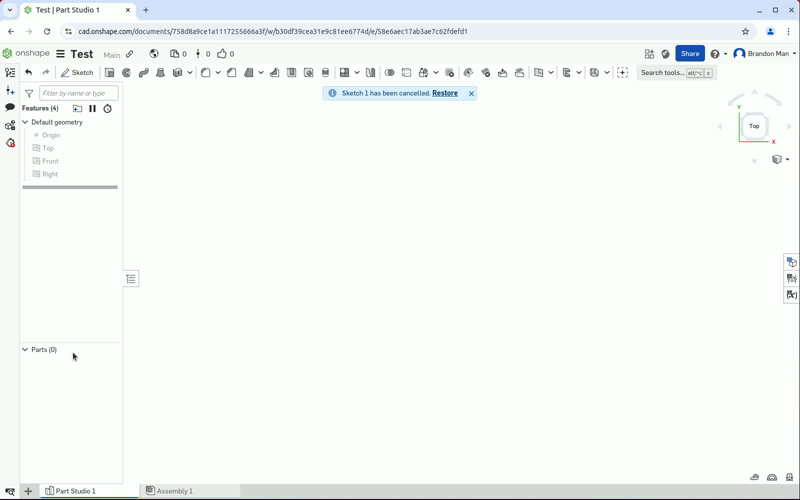
key(space)
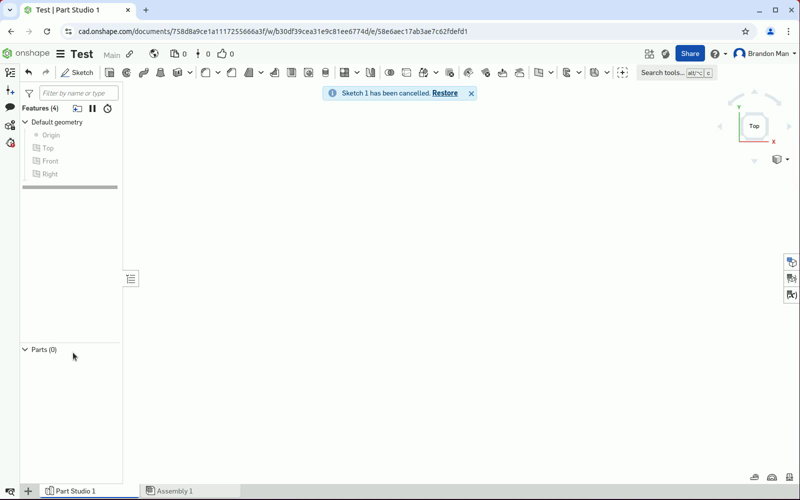
key_down(shift)
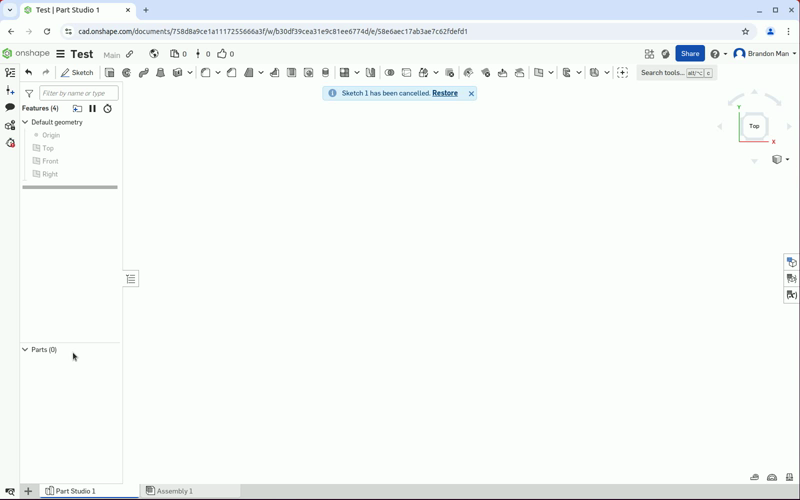
key(up)
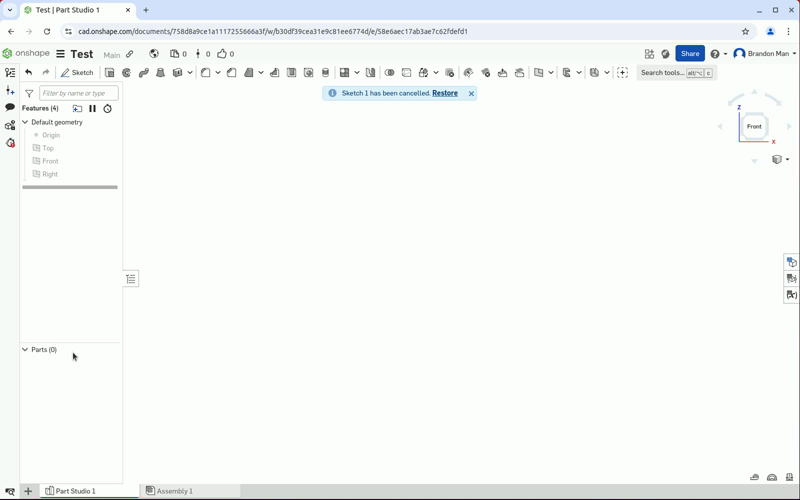
key_up(shift)
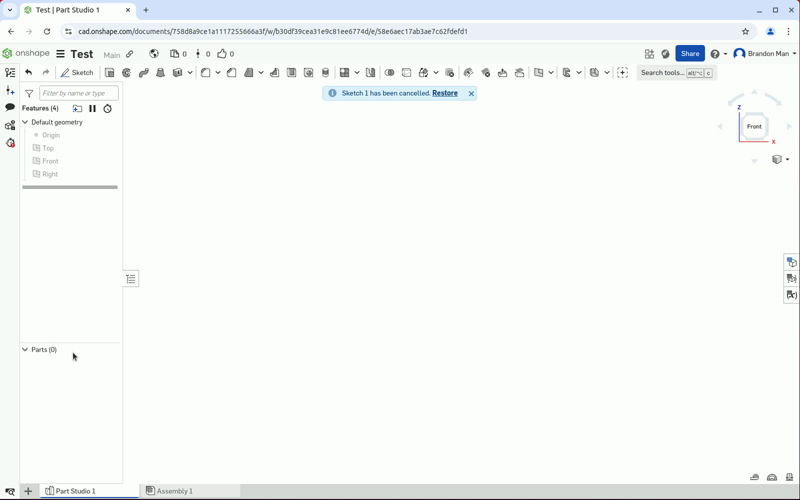
mouse_move(73, 352)
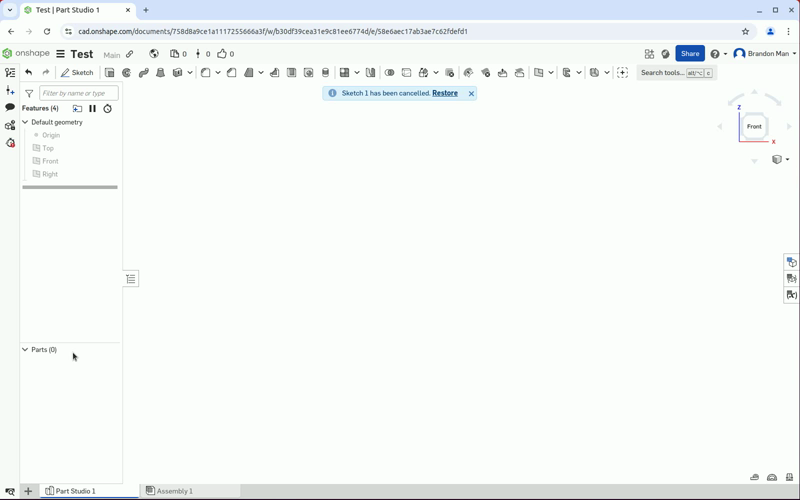
key(shift+y)
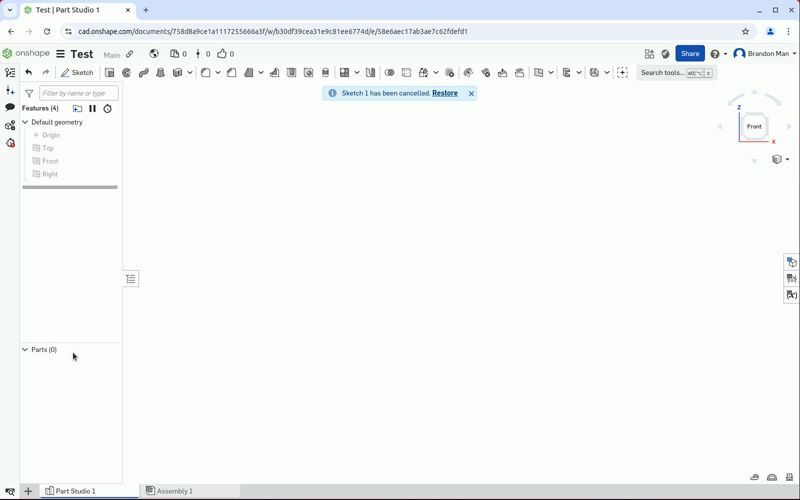
key(shift+s)
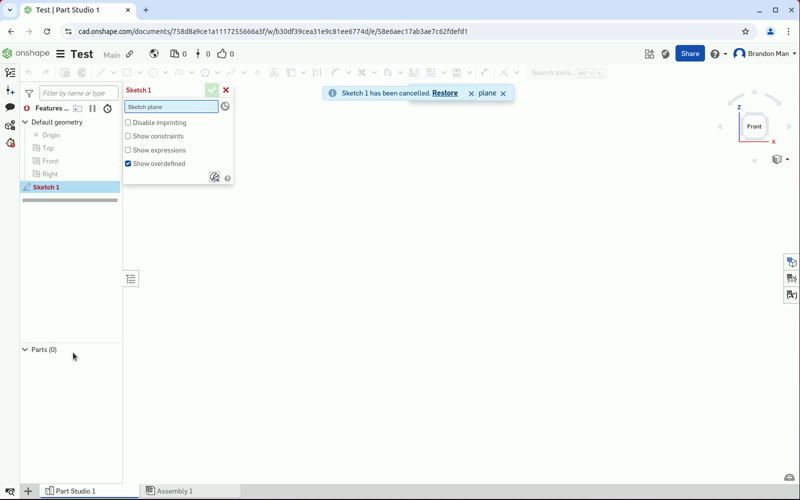
mouse_move(73, 163)
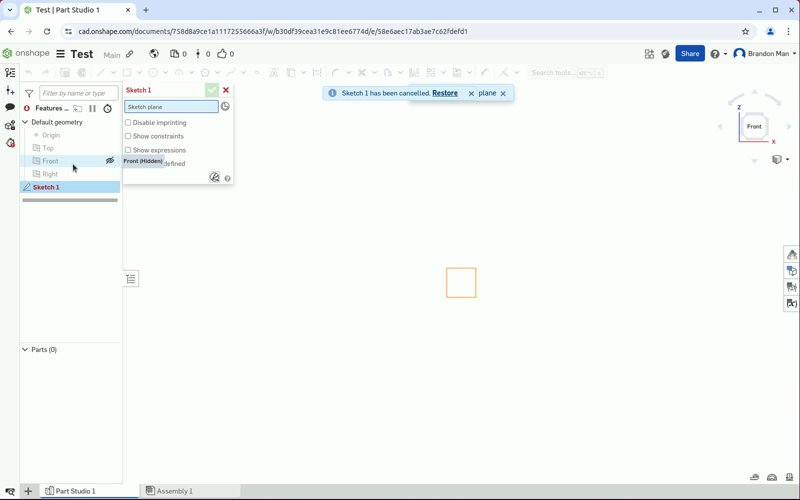
click(73, 163)
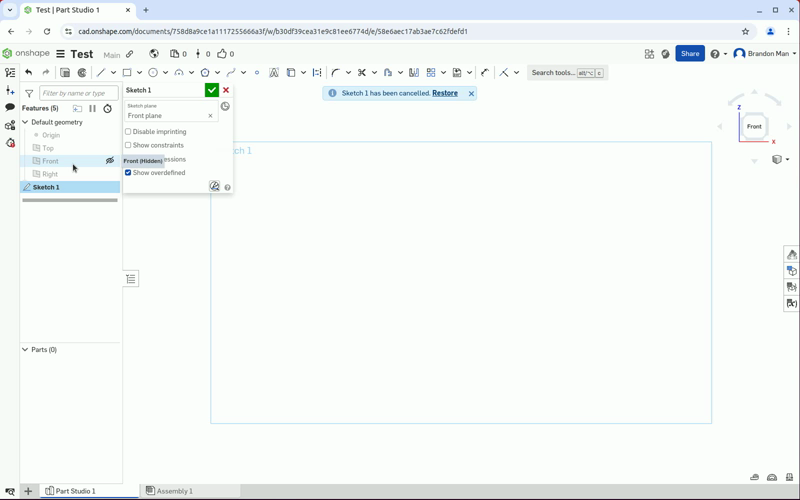
mouse_move(73, 352)
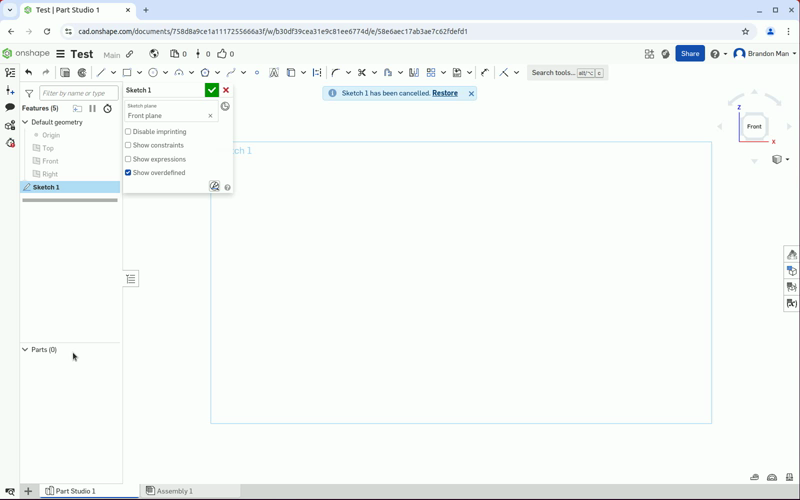
key(y)
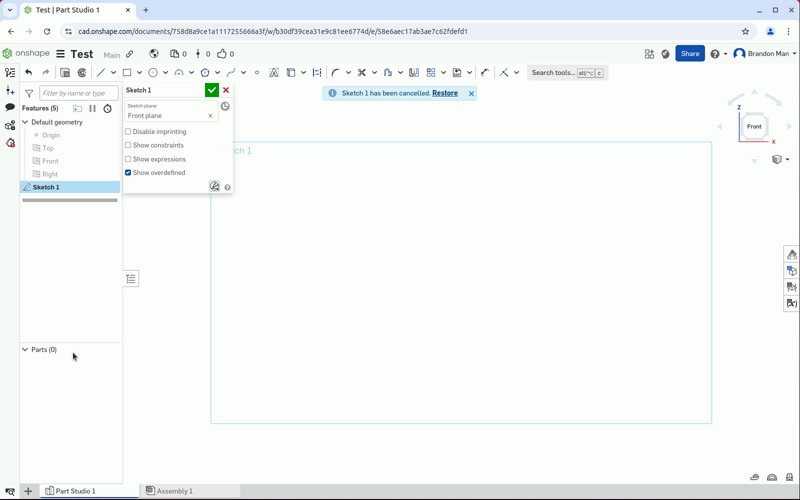
key(l)
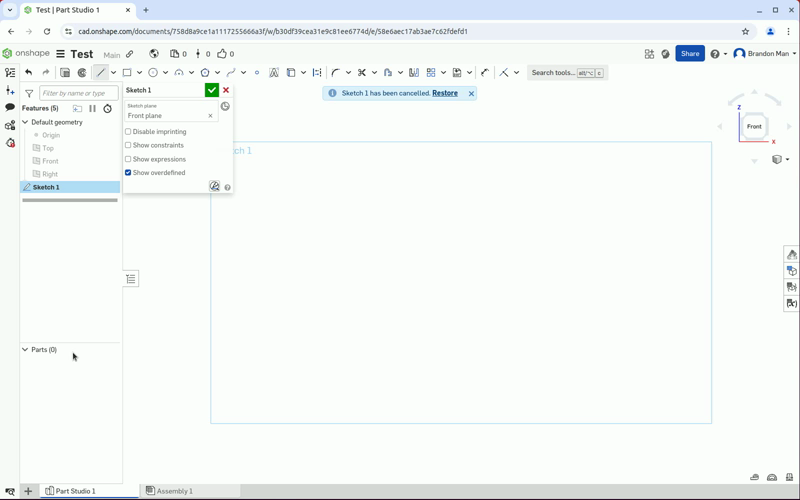
key_down(shift)
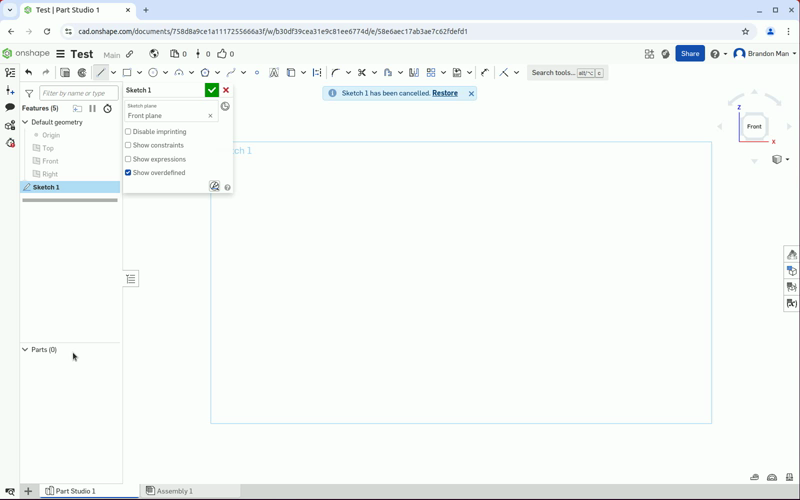
mouse_move(348, 376)
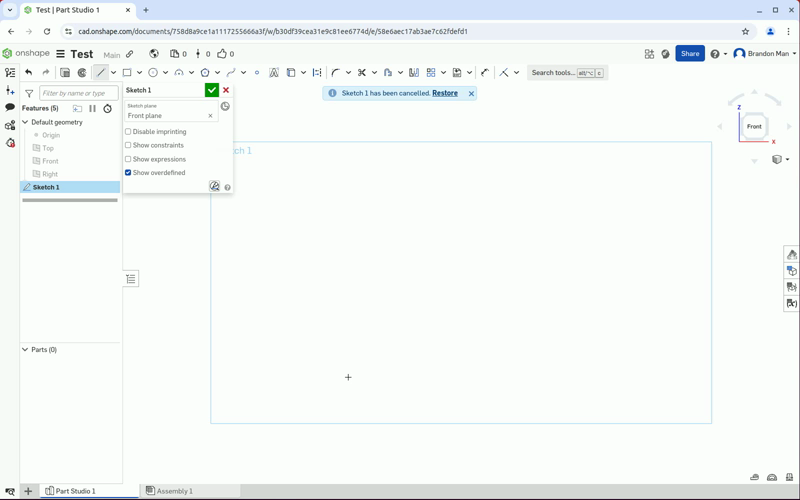
click(348, 376)
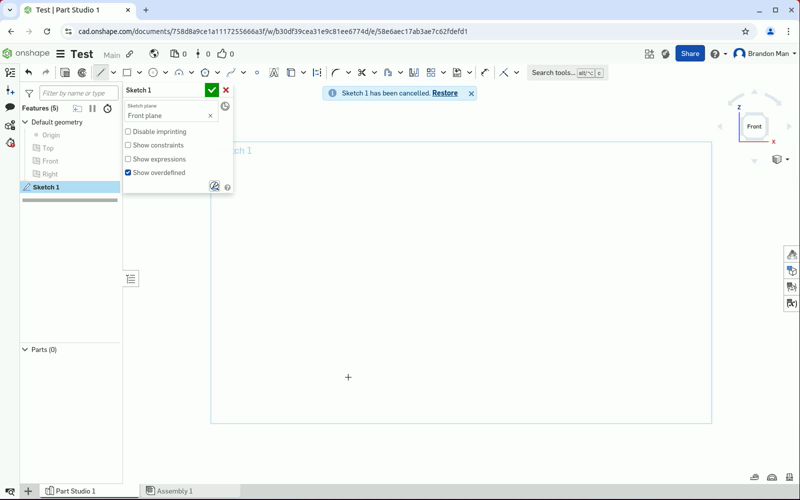
key_up(shift)
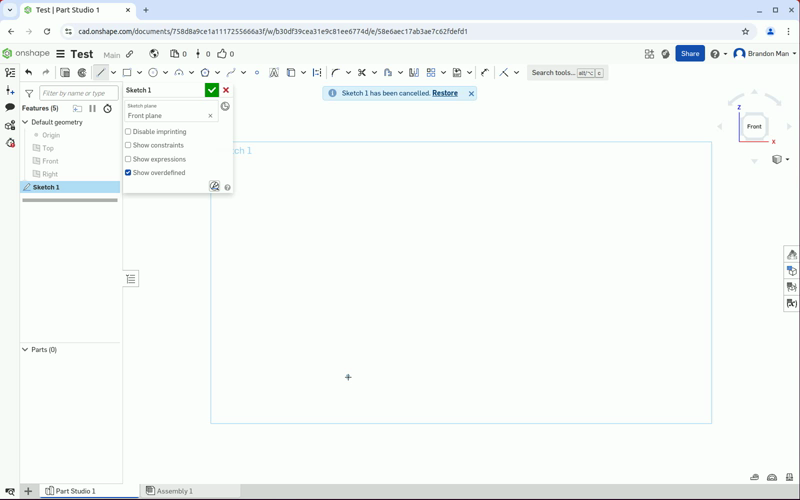
key_down(shift)
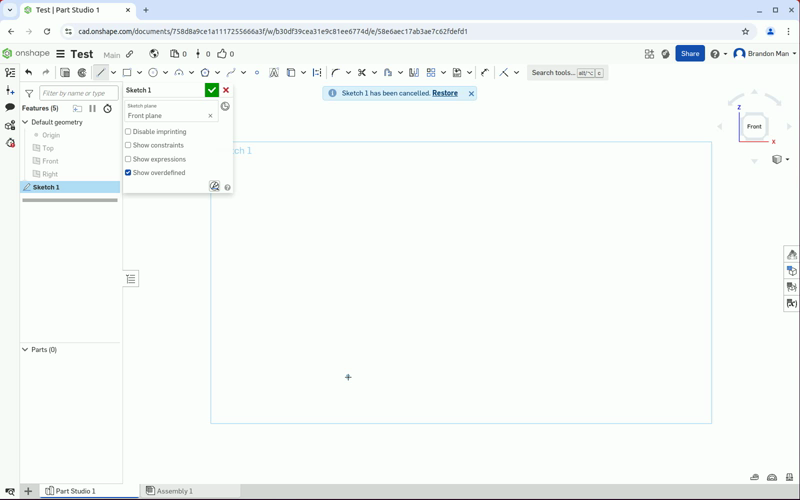
mouse_move(572, 376)
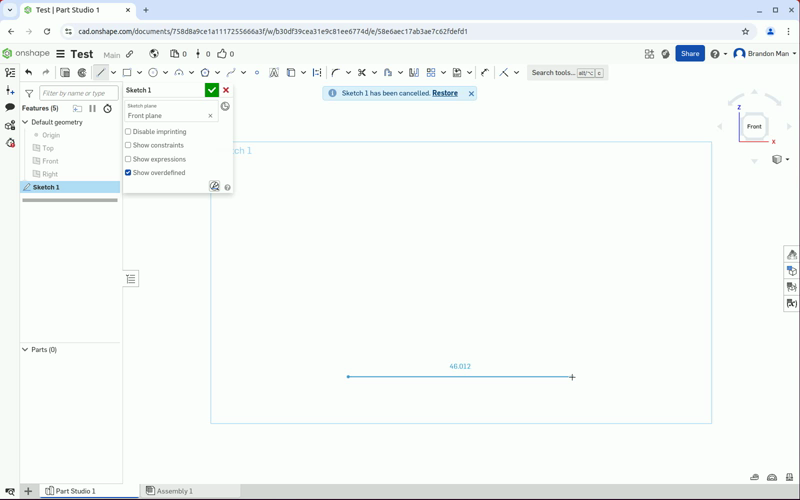
click(572, 376)
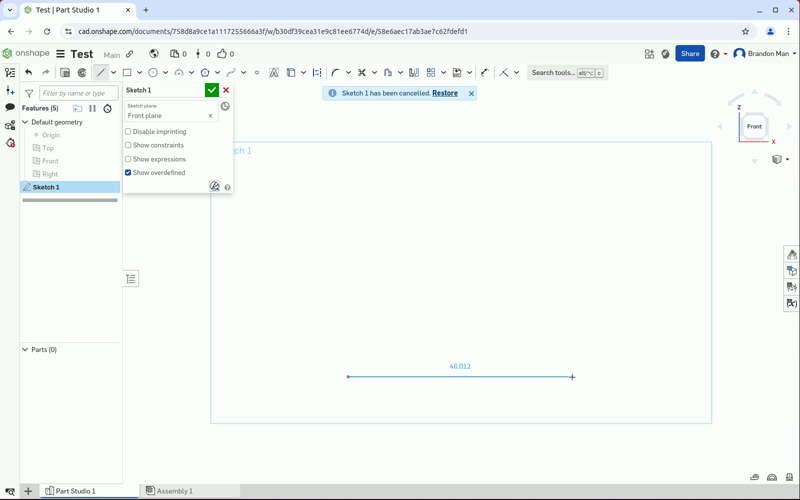
key_up(shift)
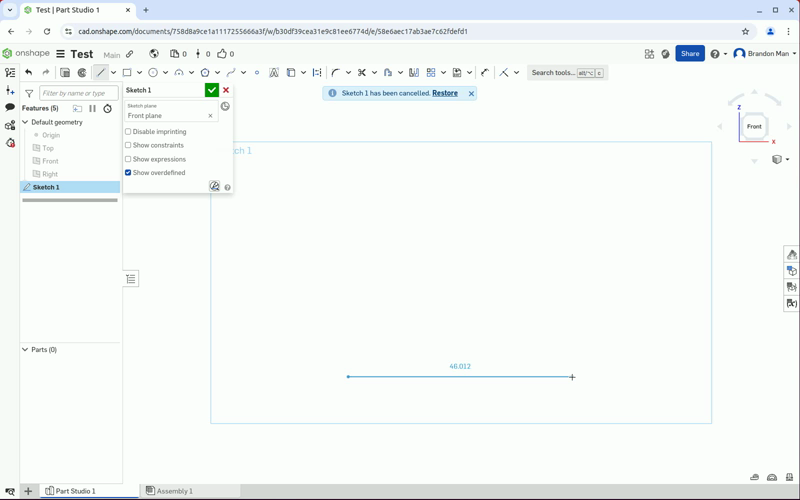
key_down(shift)
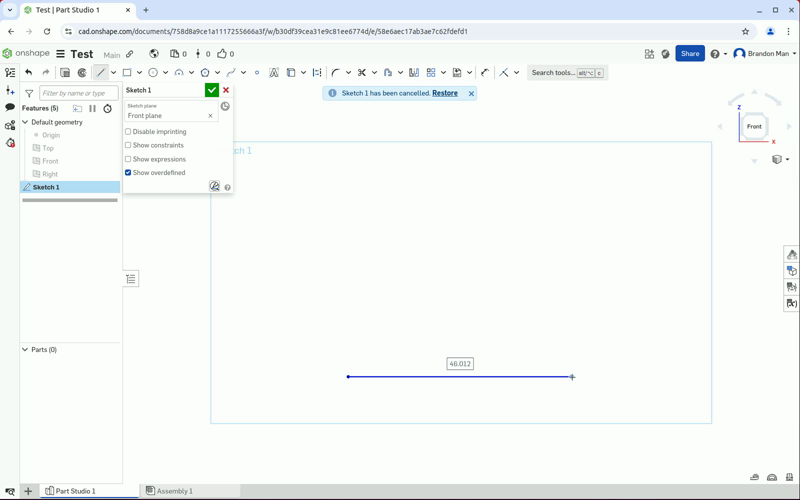
mouse_move(572, 190)
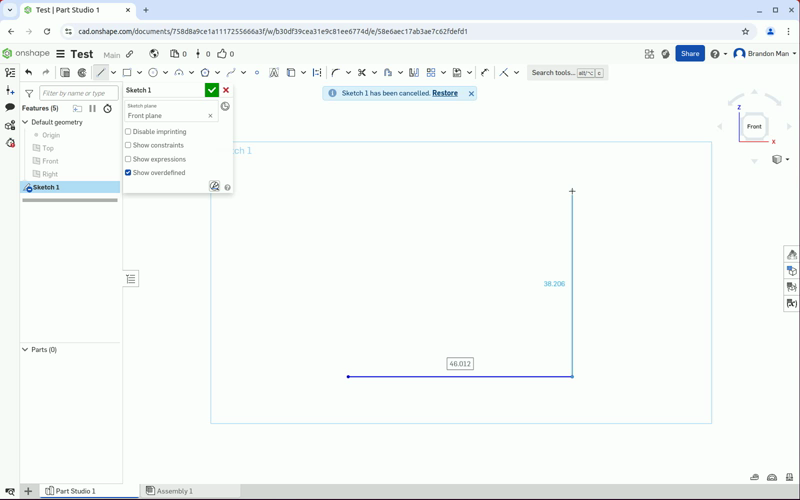
click(572, 190)
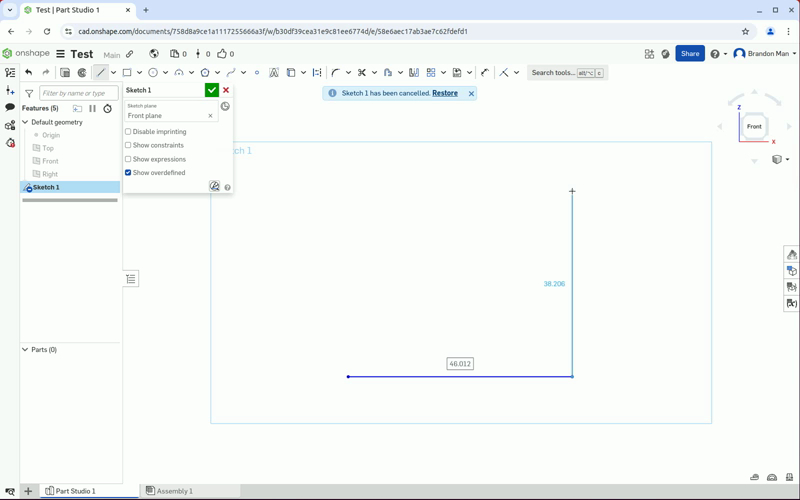
key_up(shift)
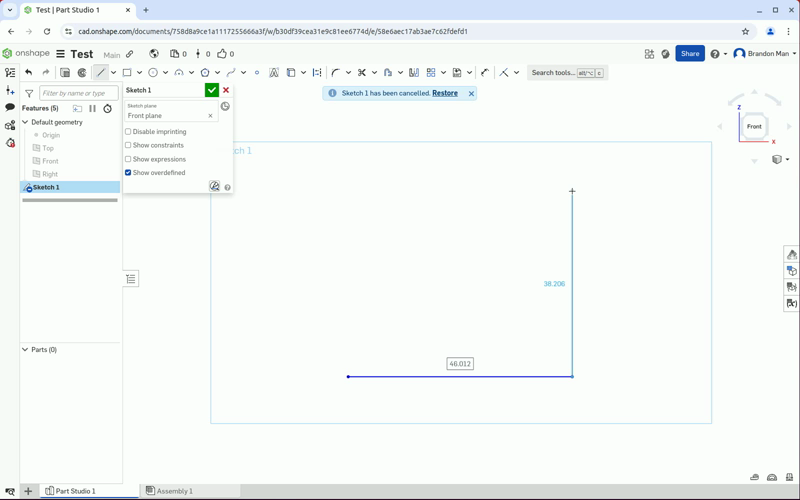
key_down(shift)
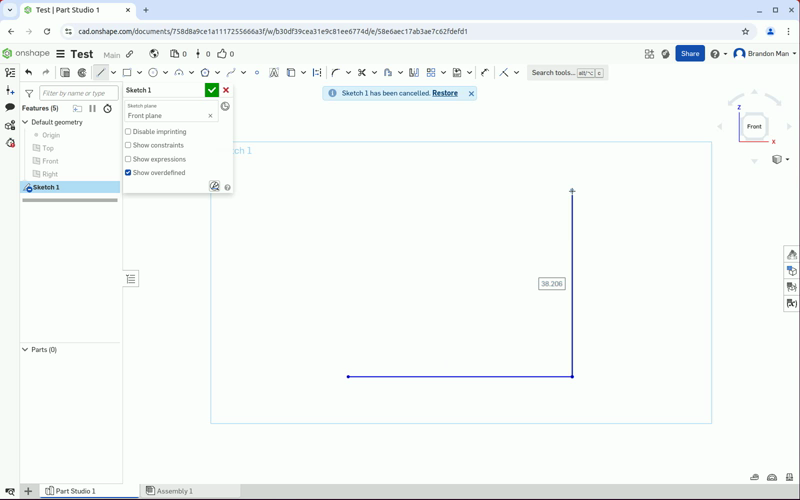
mouse_move(348, 190)
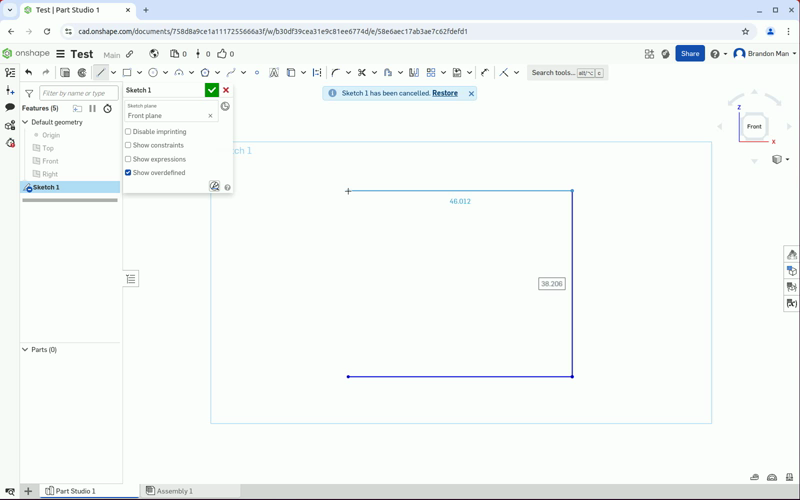
click(348, 190)
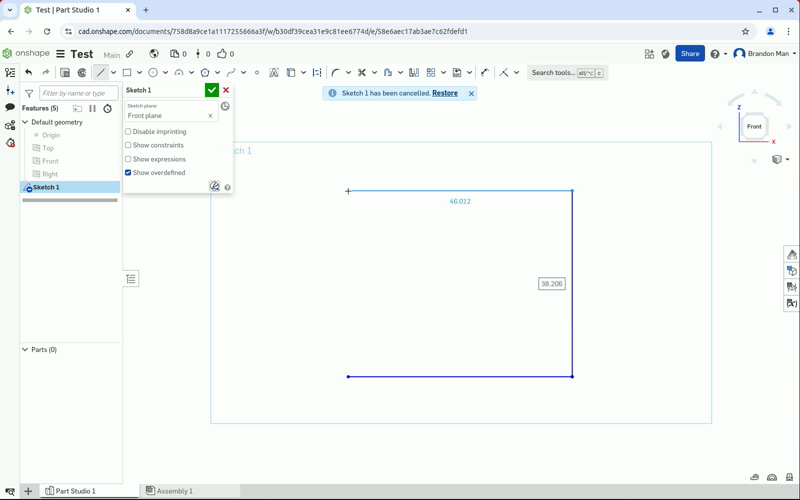
key_up(shift)
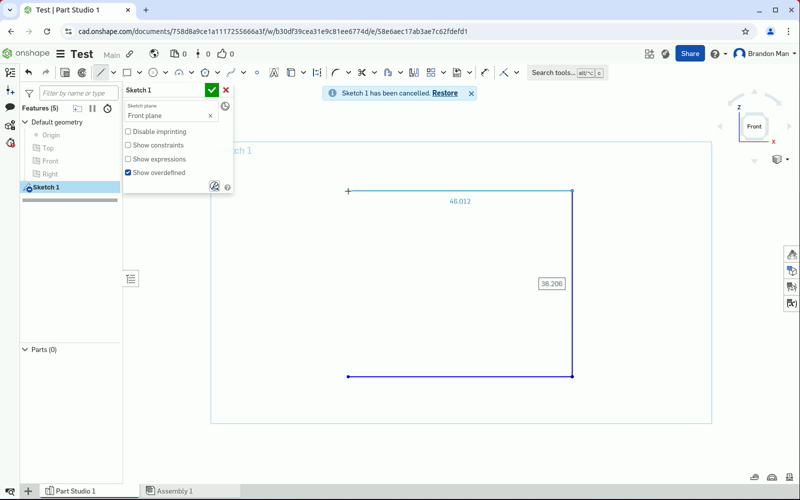
key_down(shift)
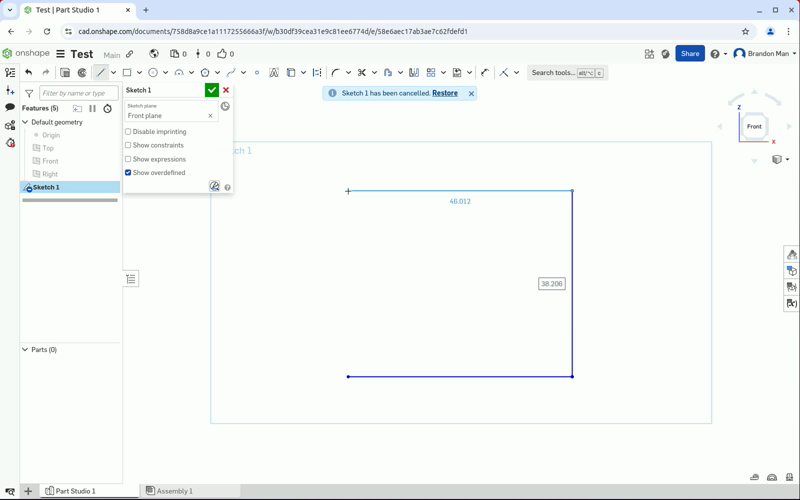
mouse_move(348, 376)
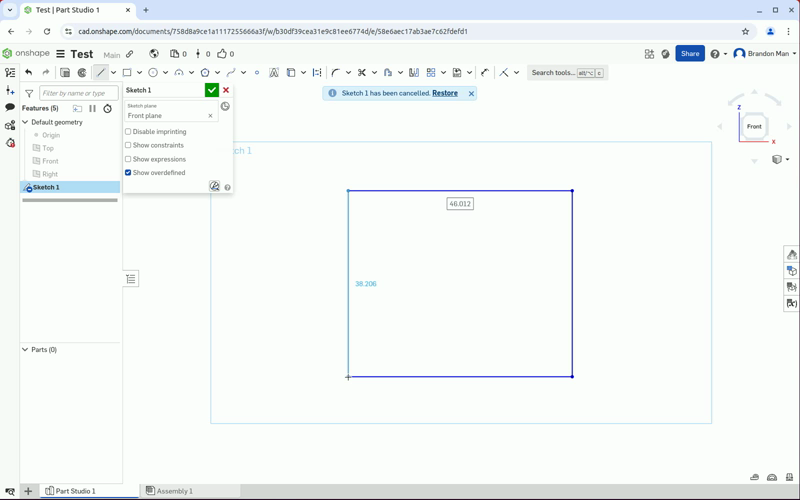
key_up(shift)
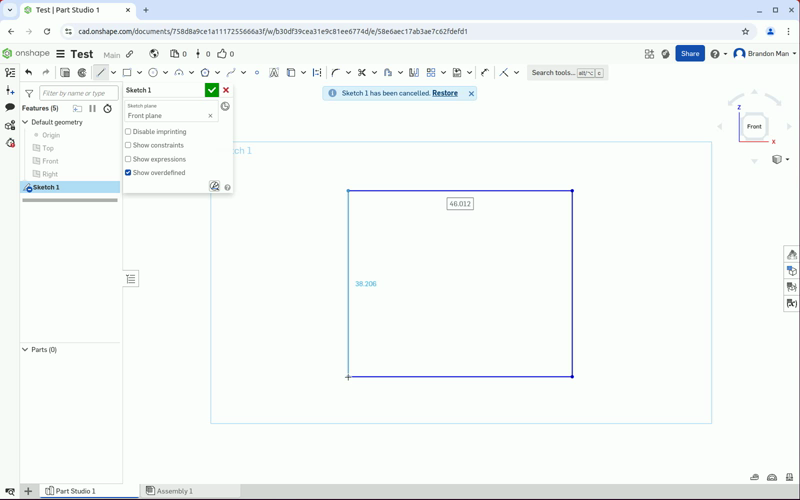
click(348, 376)
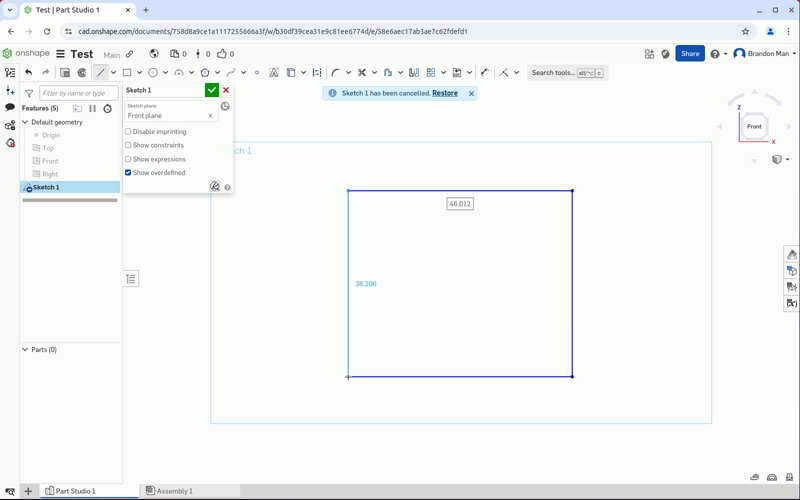
key(esc)
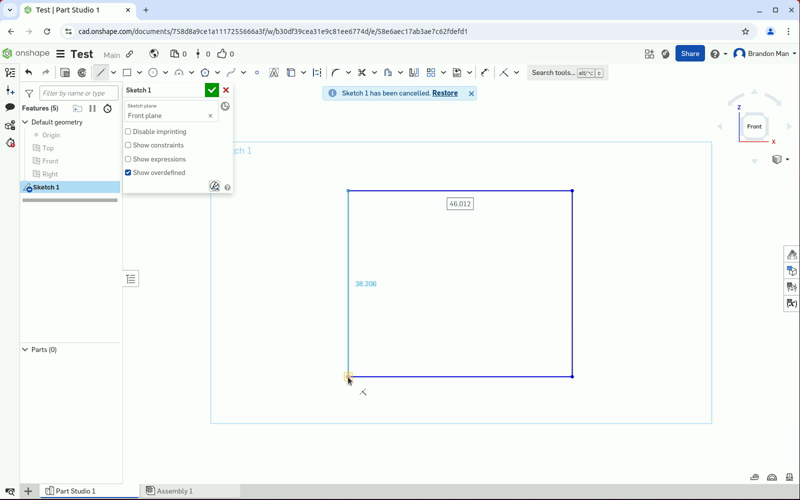
mouse_move(483, 332)
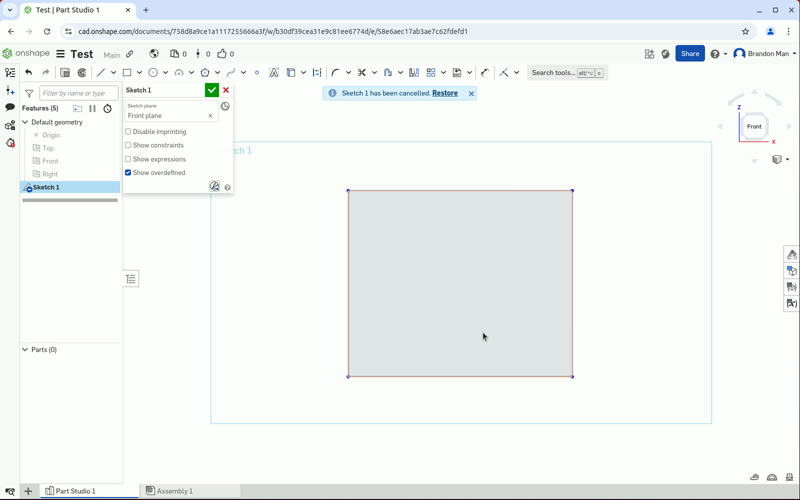
click(483, 332)
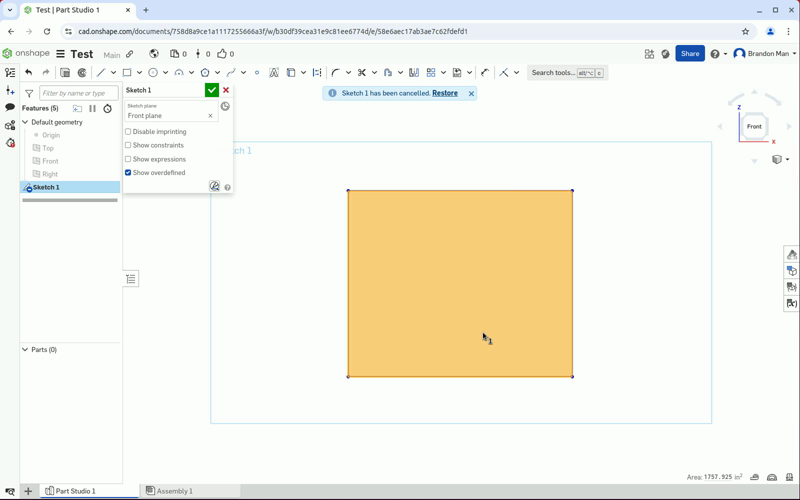
mouse_move(73, 352)
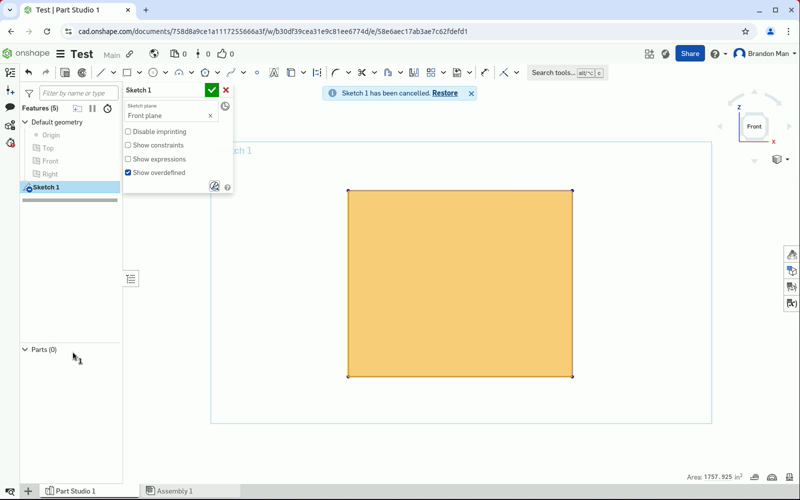
key(shift+y)
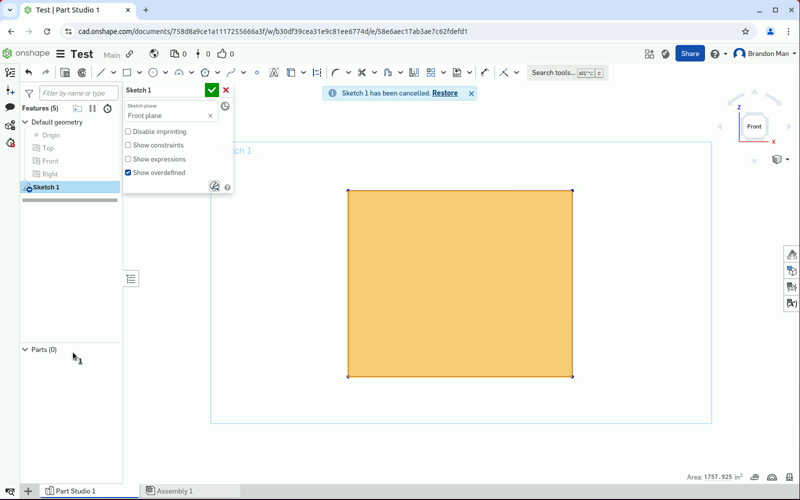
key(shift+e)
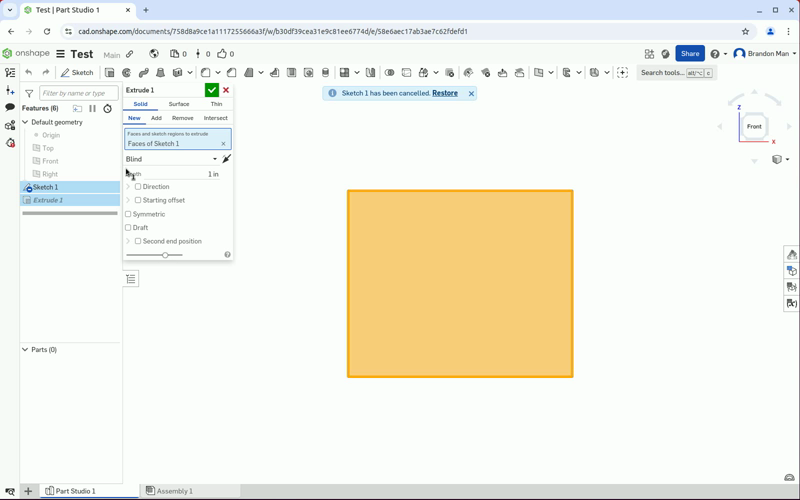
mouse_move(143, 106)
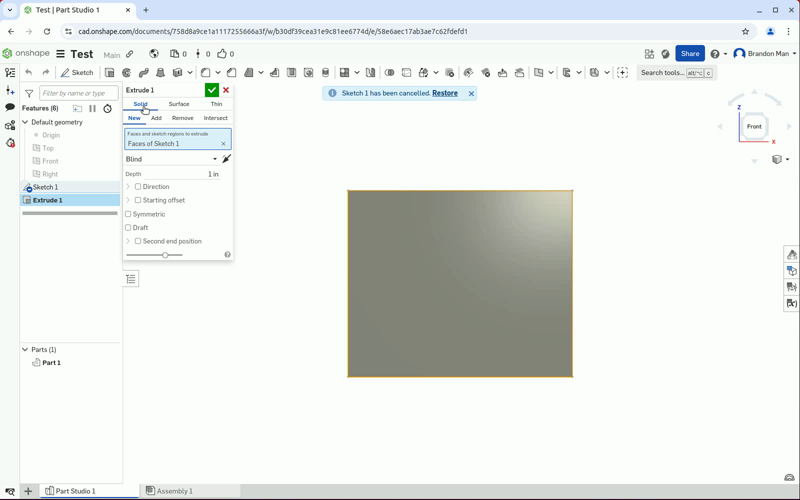
click(143, 106)
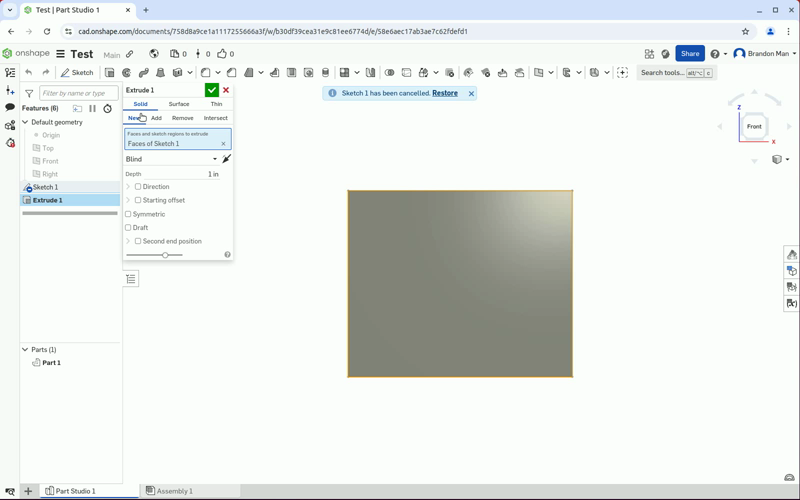
mouse_move(137, 120)
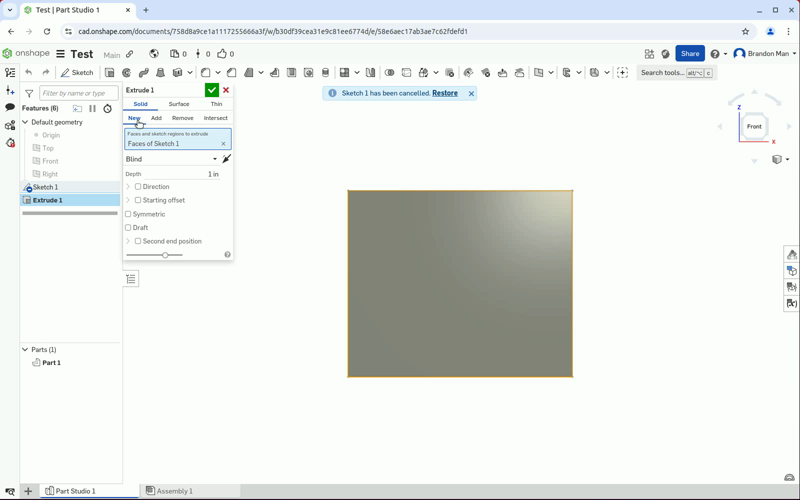
click(137, 120)
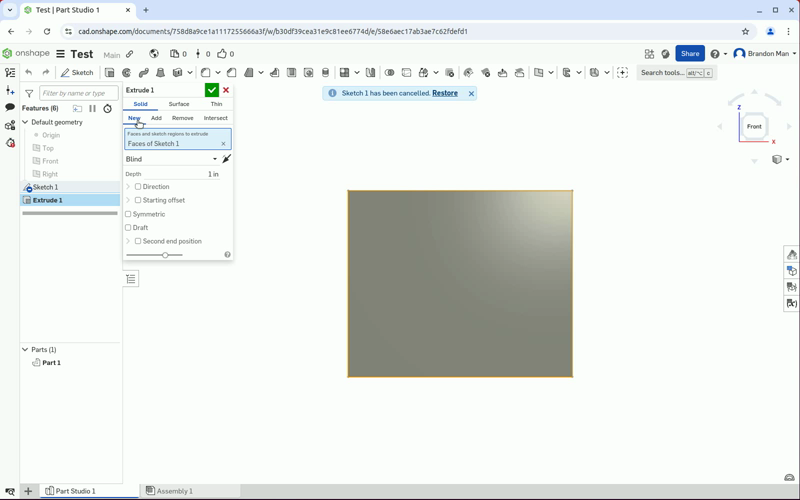
key(tab, 4)
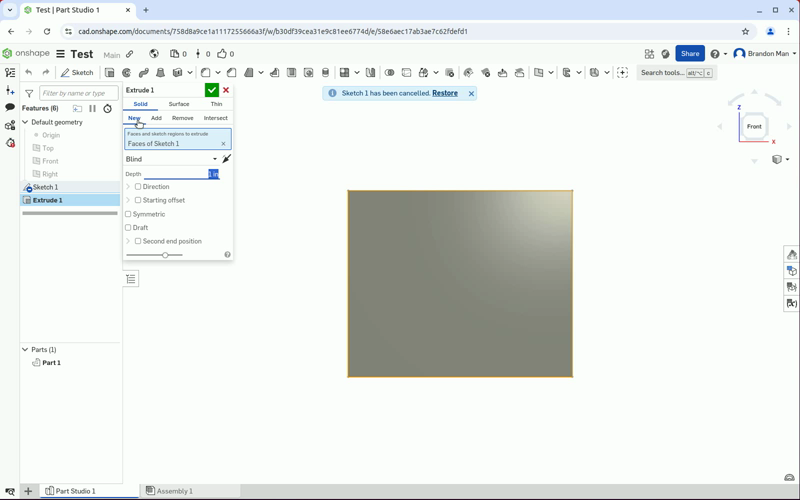
text(9.628)
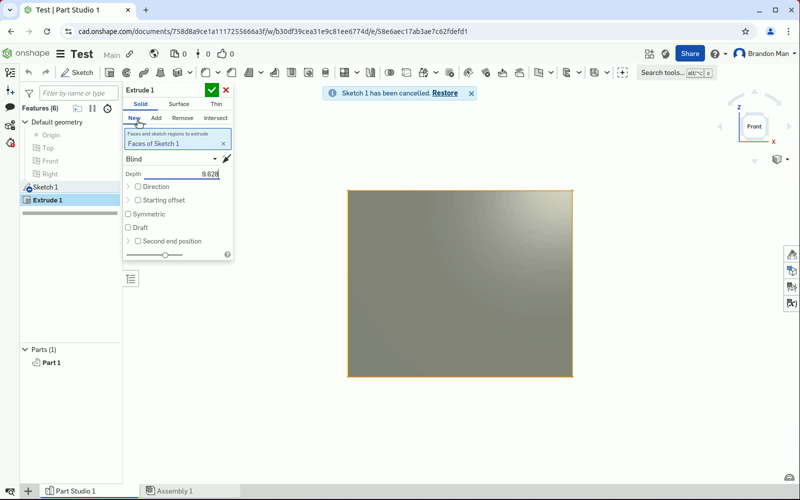
key(enter)
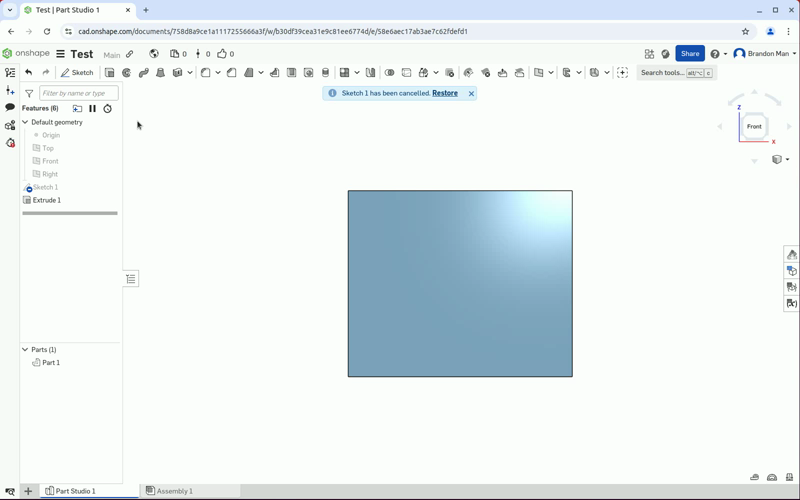
key(shift+h)
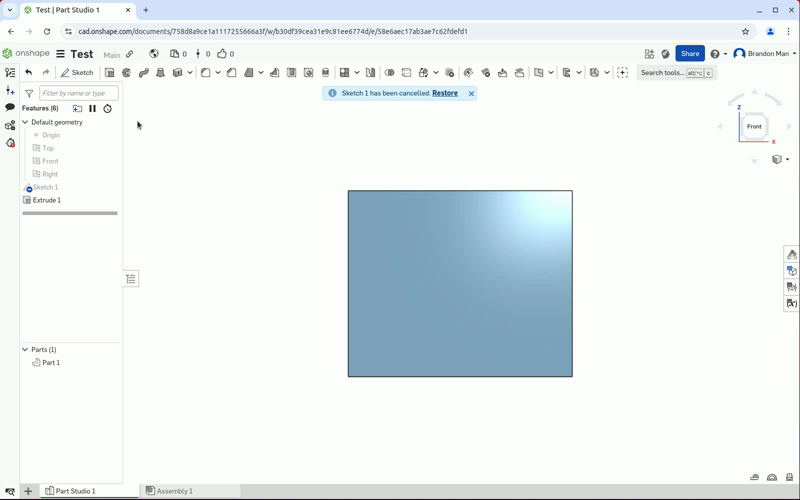
key(shift+h)
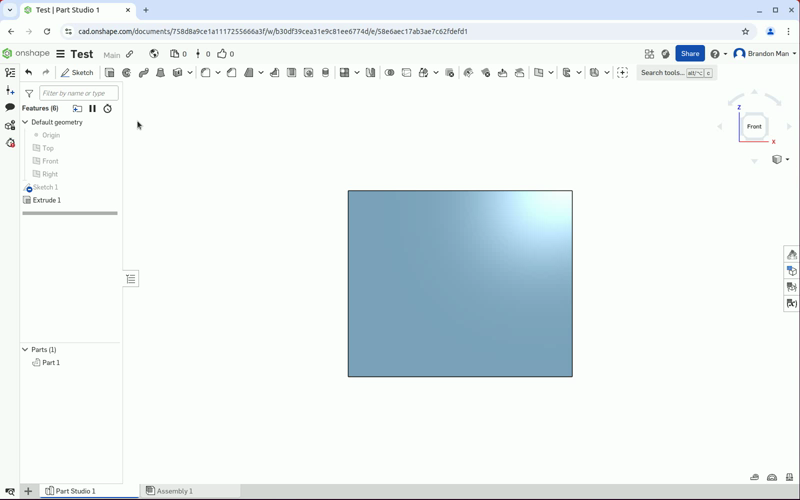
mouse_move(73, 189)
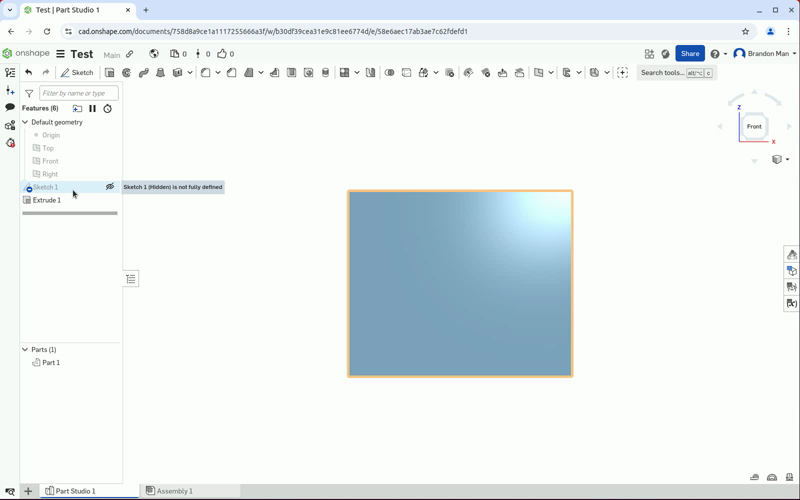
click(73, 189)
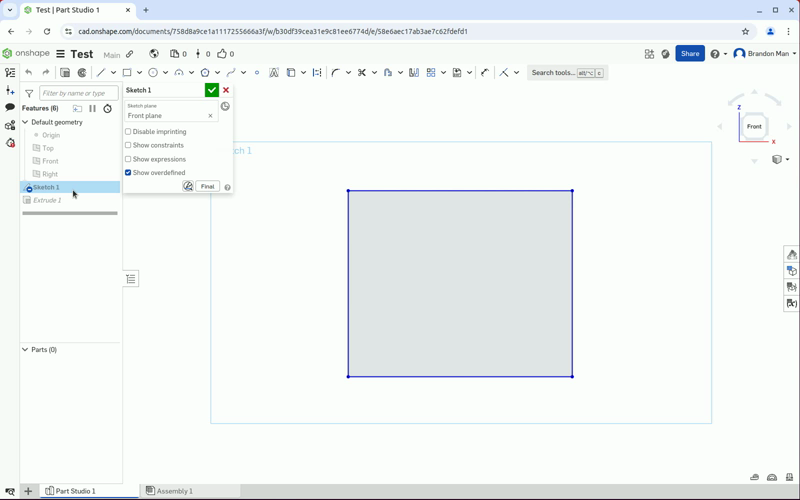
mouse_move(229, 92)
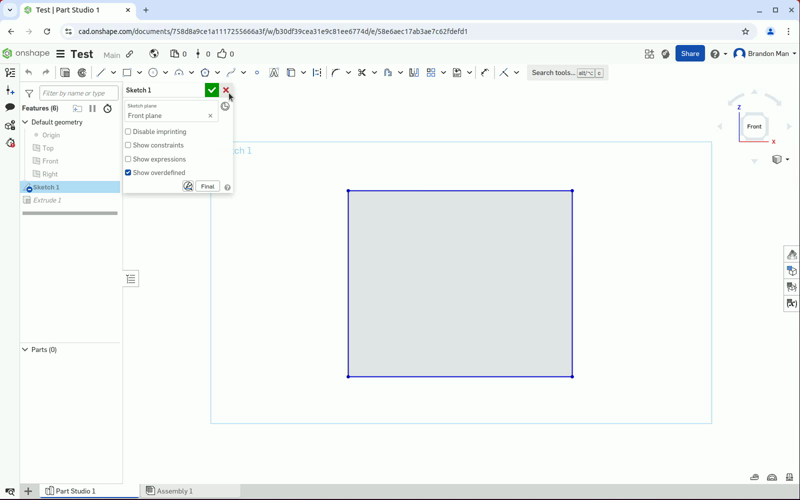
click(229, 92)
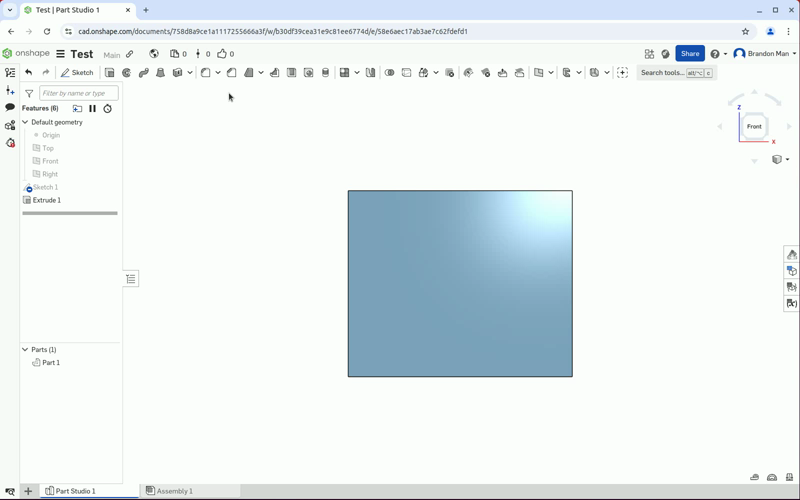
mouse_move(541, 75)
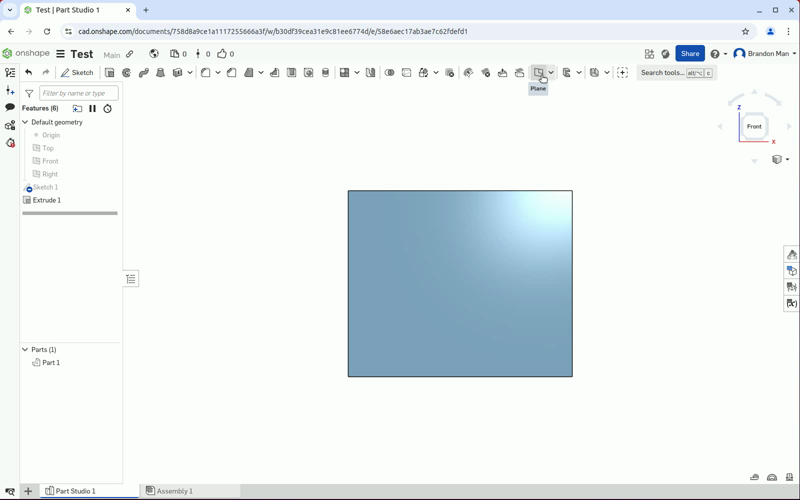
click(541, 75)
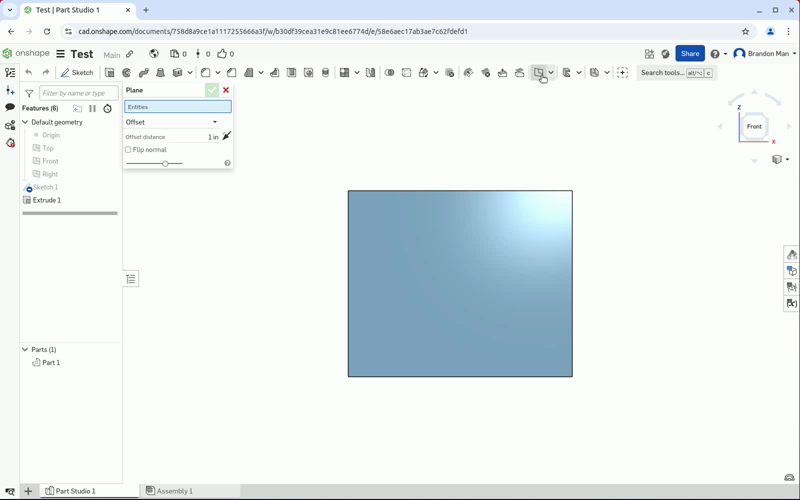
mouse_move(73, 163)
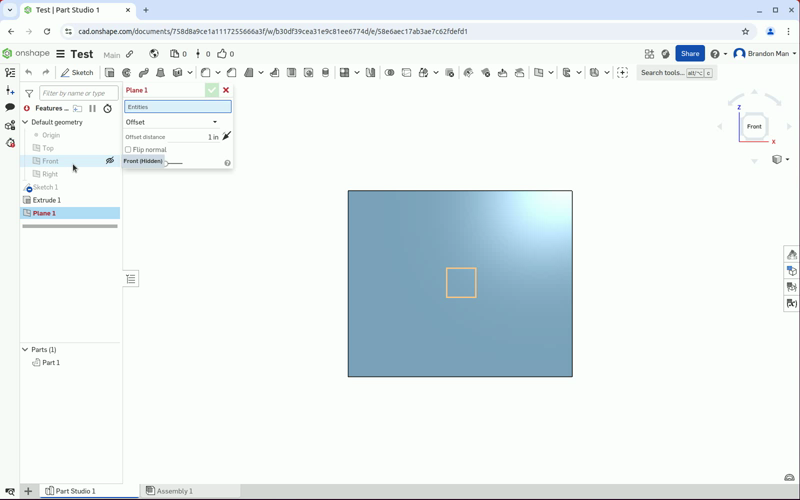
click(73, 163)
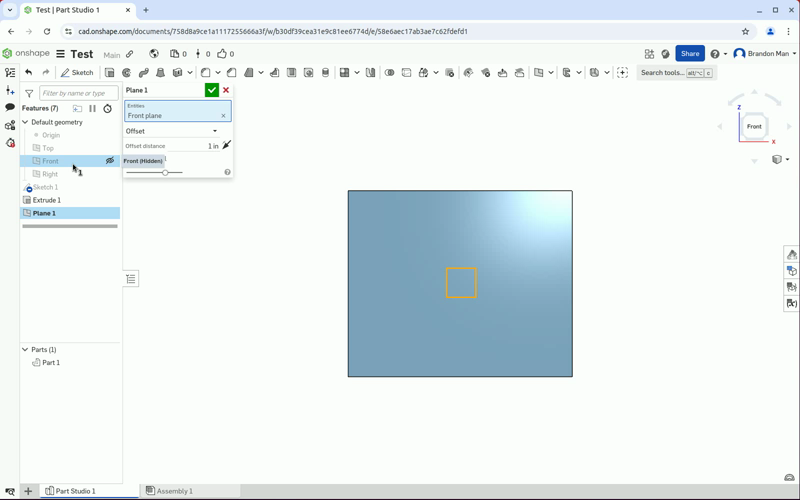
key(tab, 2)
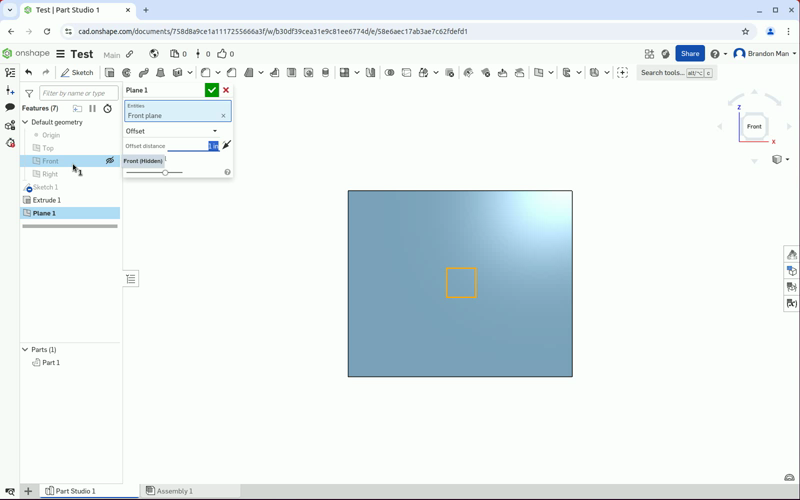
text(9.613)
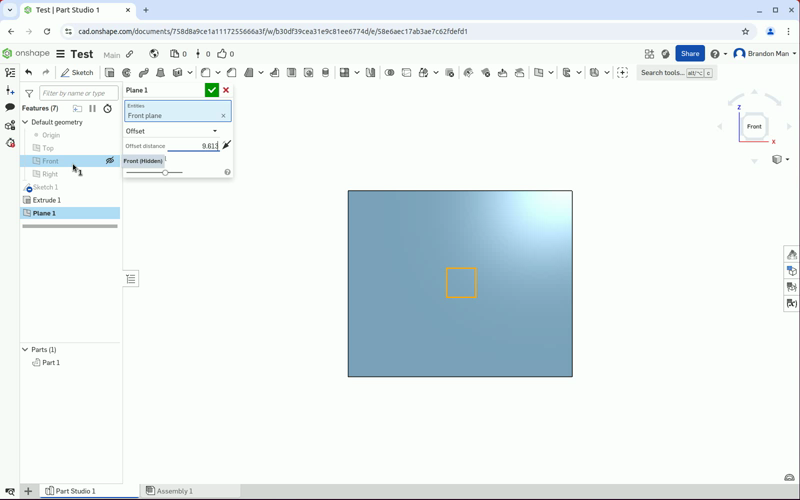
key(enter, 2)
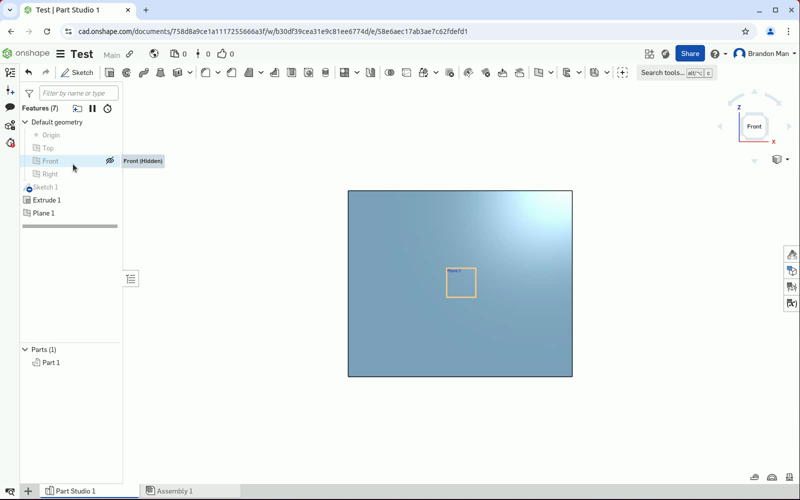
key(shift+s)
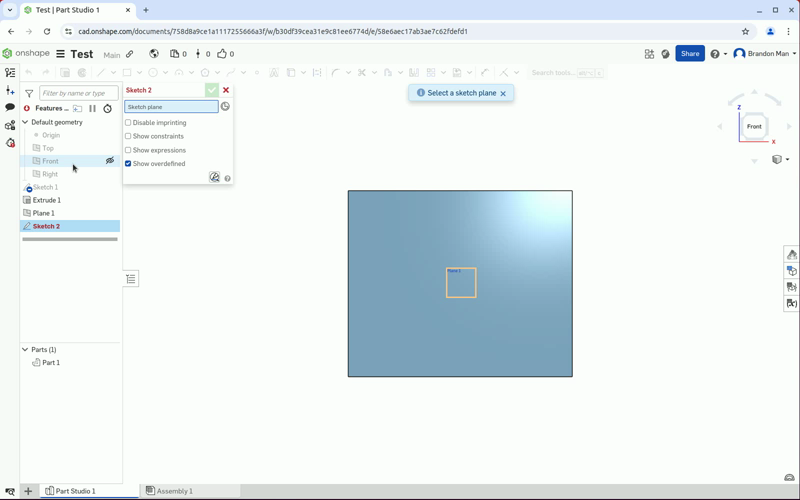
mouse_move(73, 215)
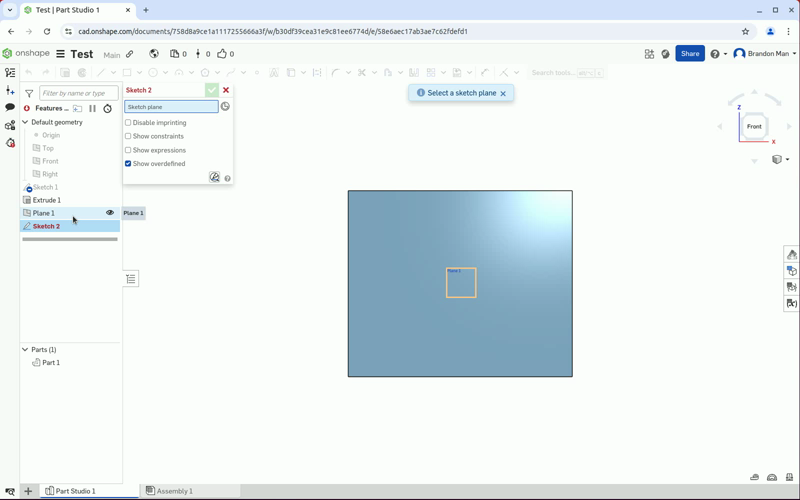
click(73, 215)
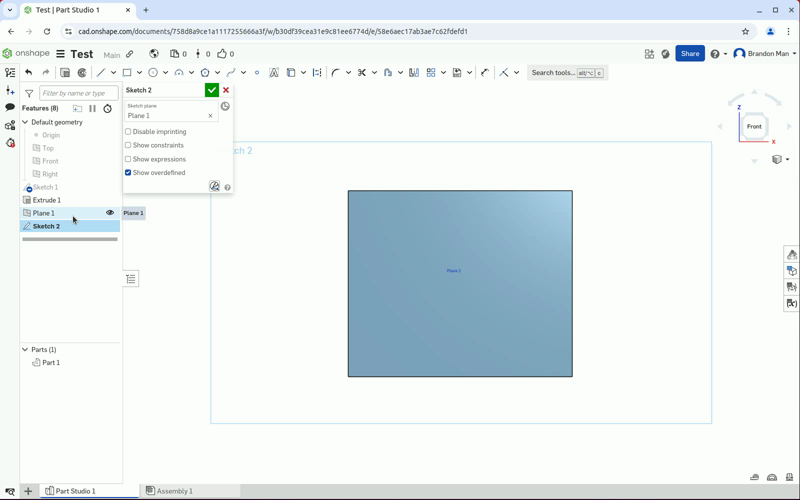
mouse_move(73, 352)
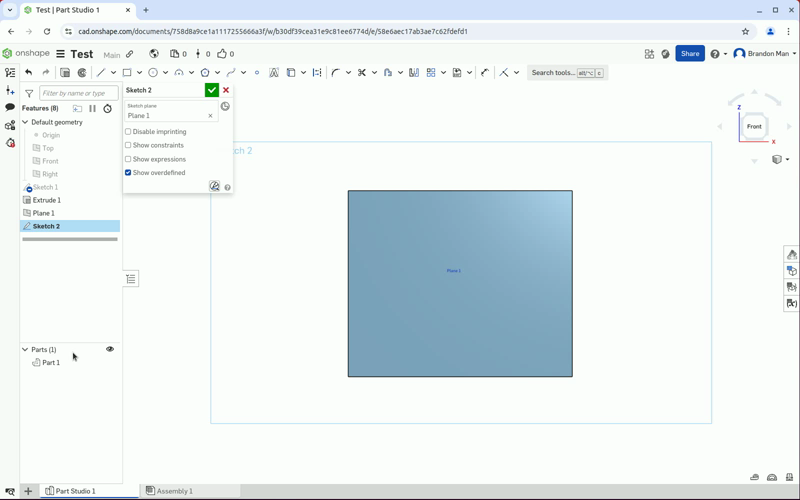
key(y)
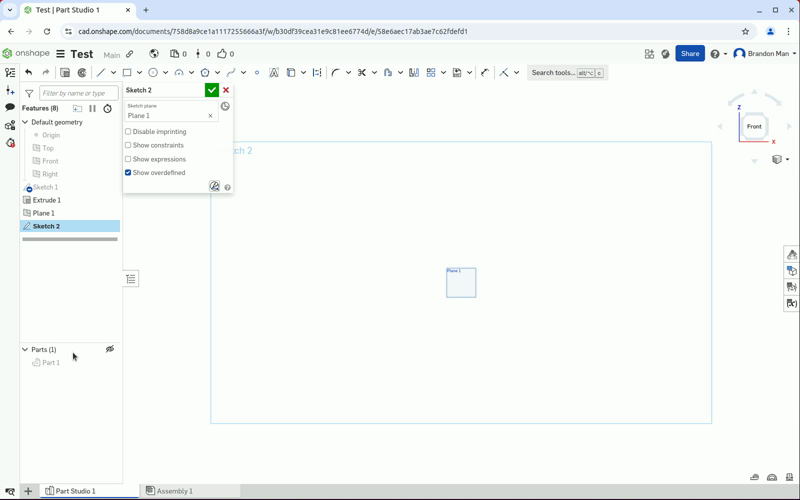
key(l)
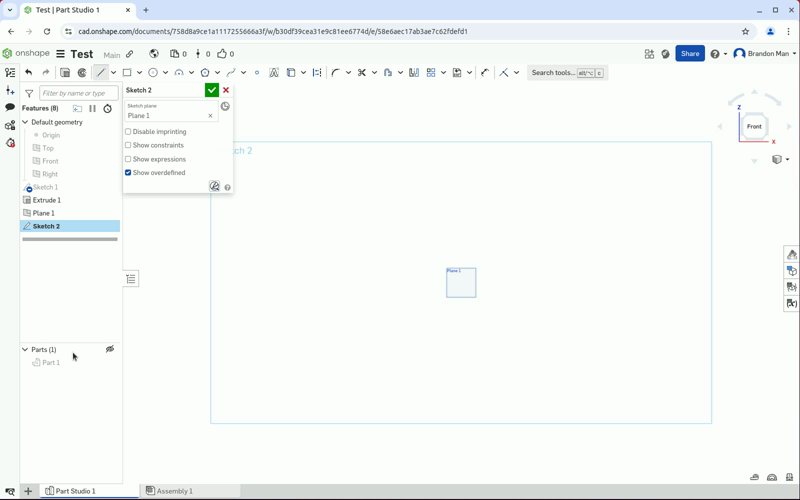
key_down(shift)
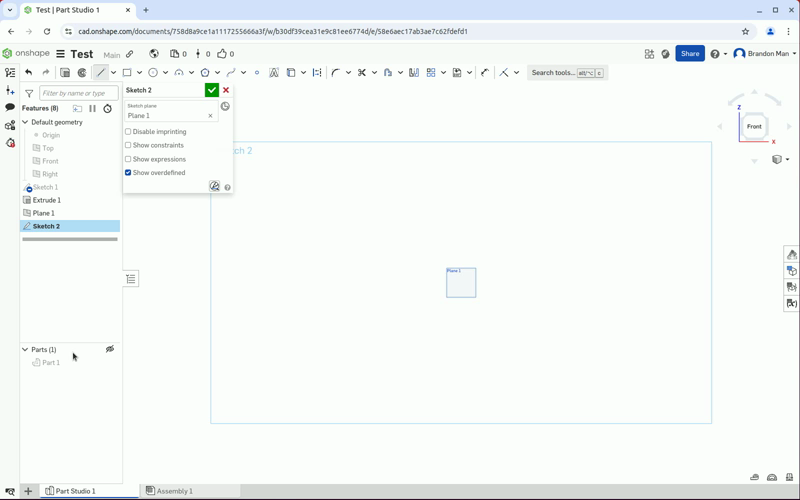
mouse_move(357, 367)
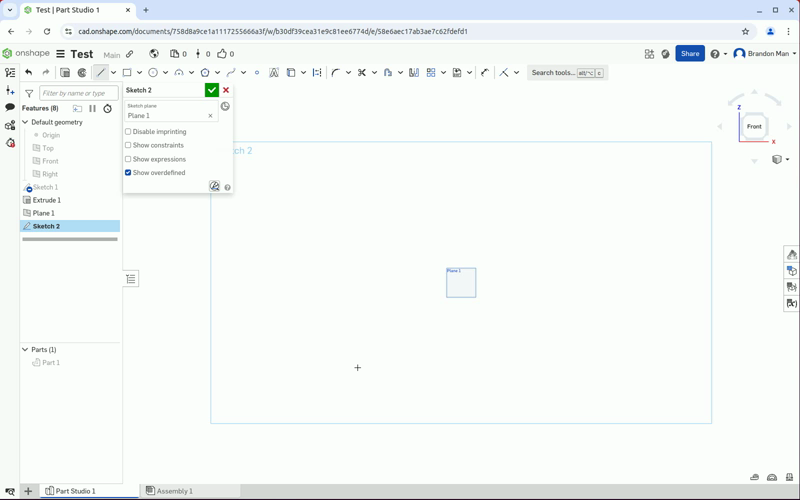
click(357, 367)
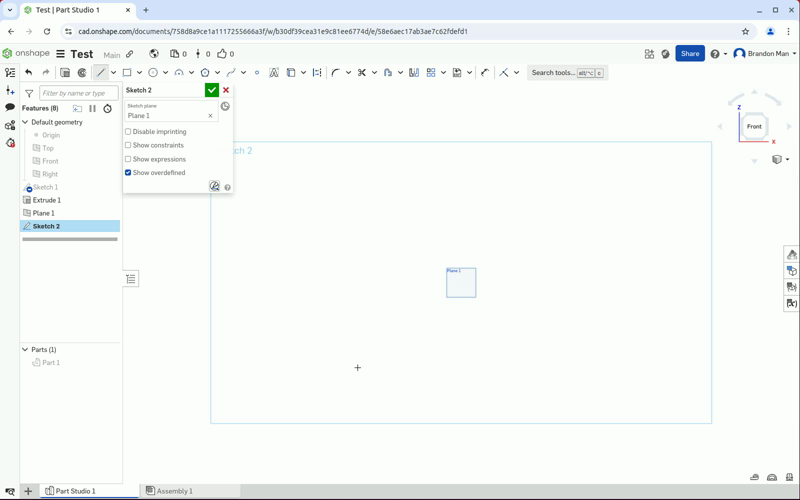
key_up(shift)
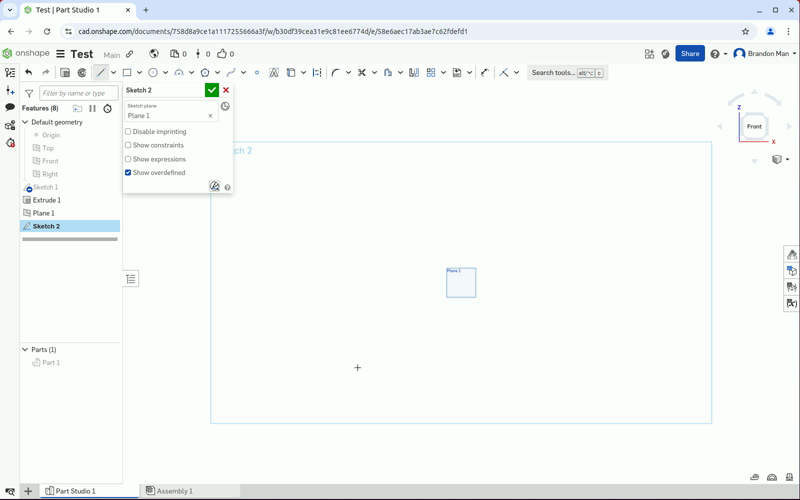
key_down(shift)
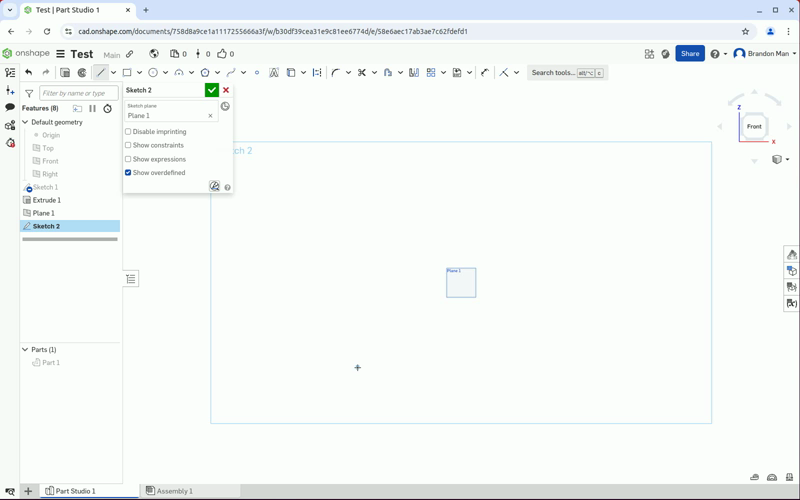
mouse_move(562, 367)
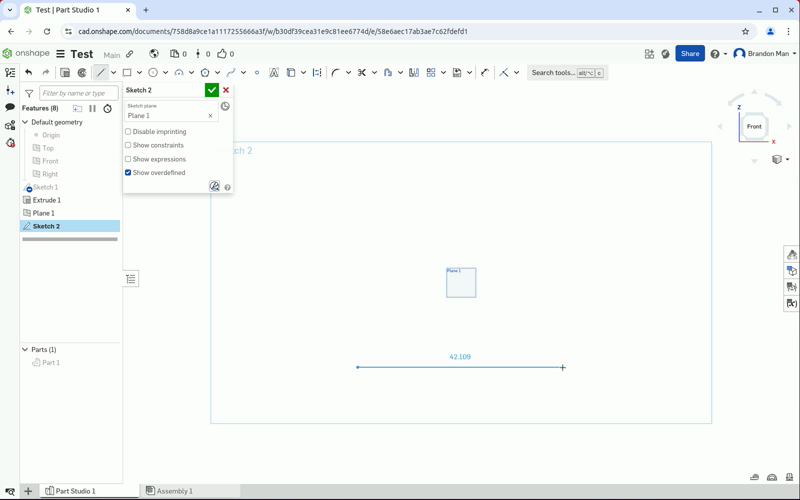
click(562, 367)
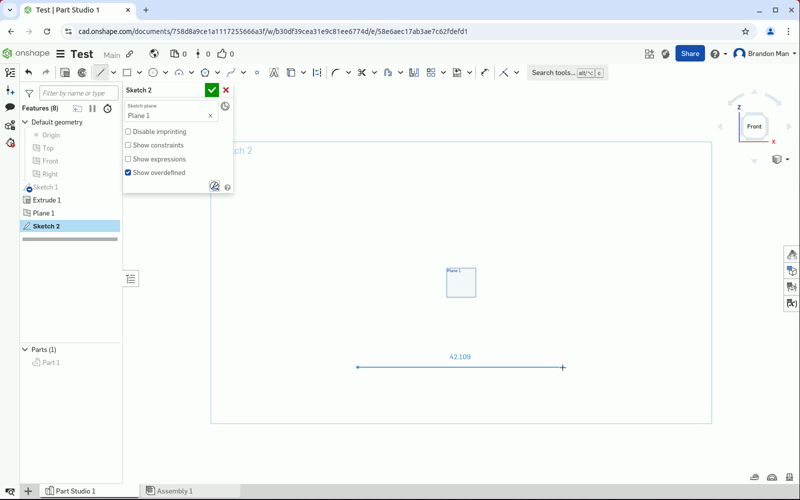
key_up(shift)
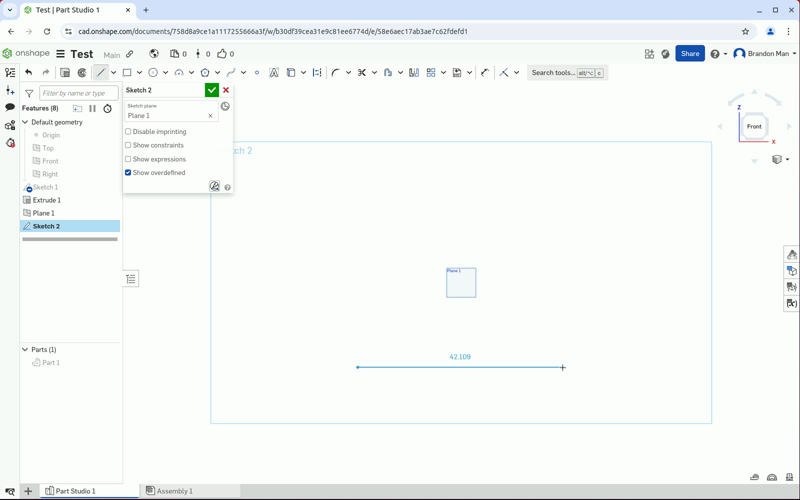
key_down(shift)
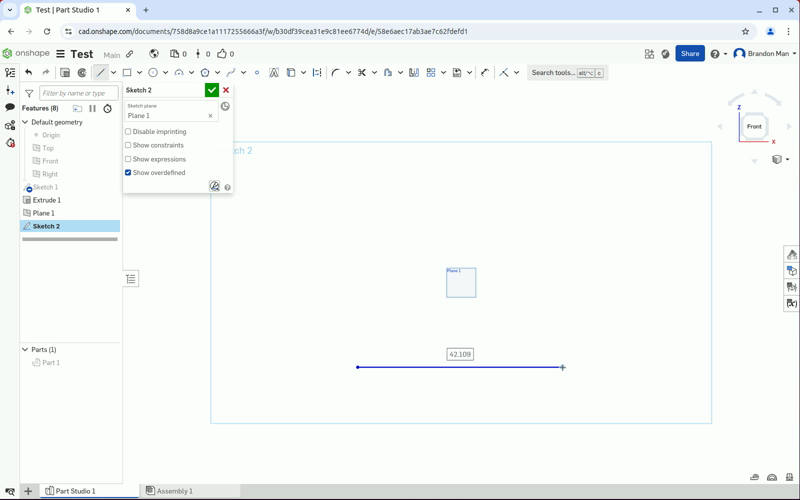
mouse_move(562, 198)
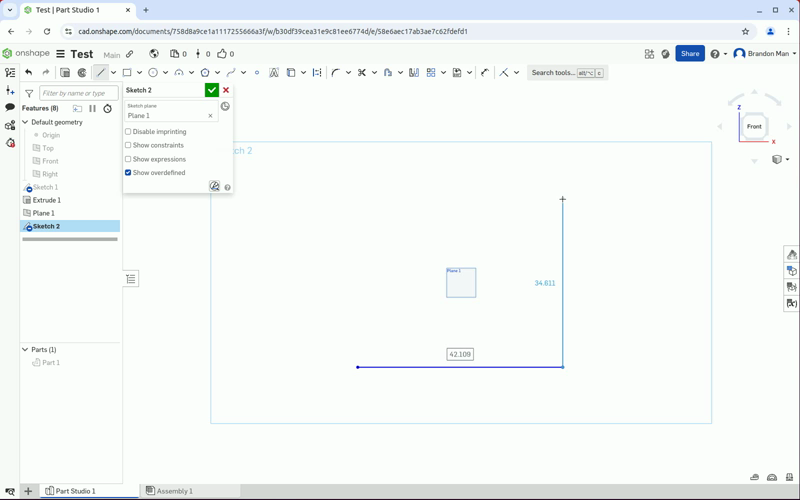
click(562, 198)
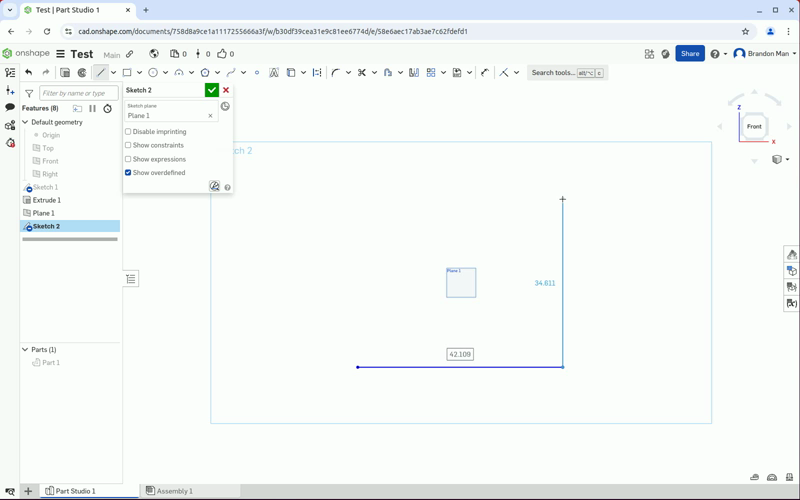
key_up(shift)
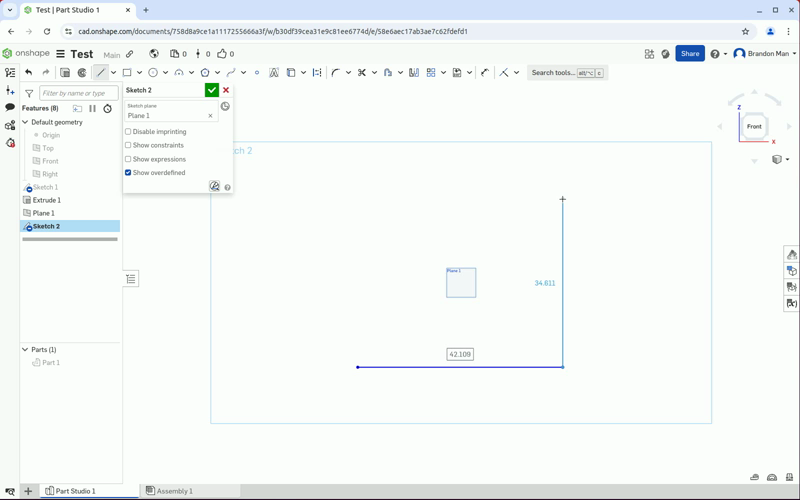
key_down(shift)
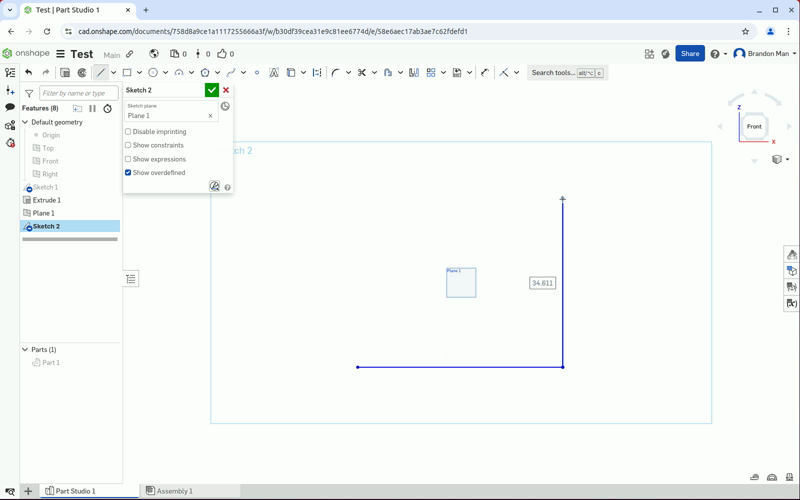
mouse_move(357, 198)
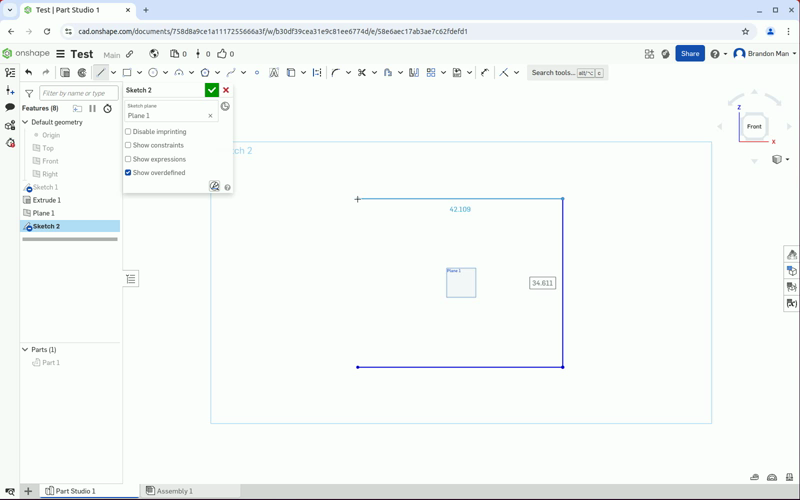
click(357, 198)
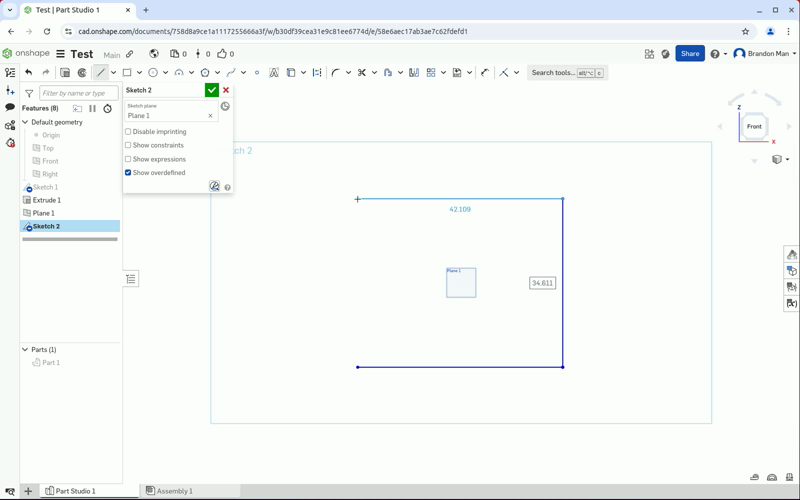
key_up(shift)
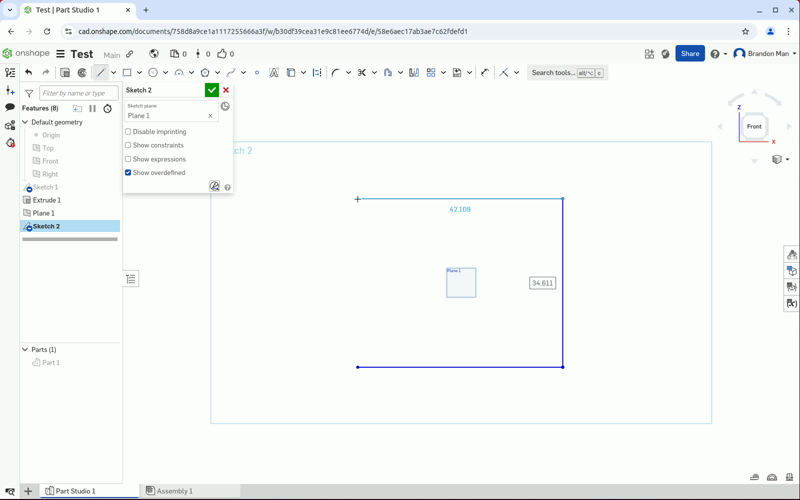
key_down(shift)
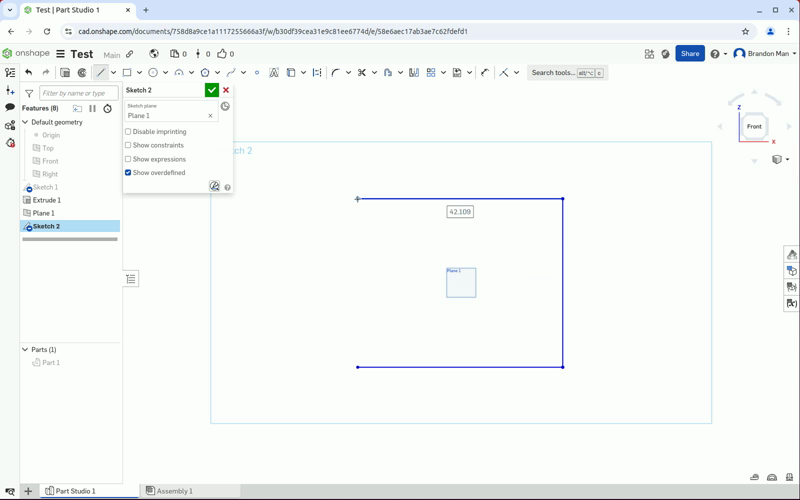
mouse_move(357, 367)
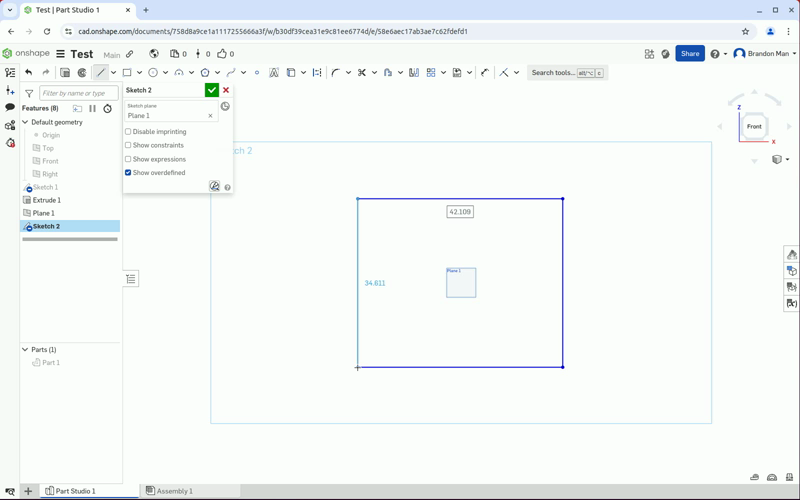
key_up(shift)
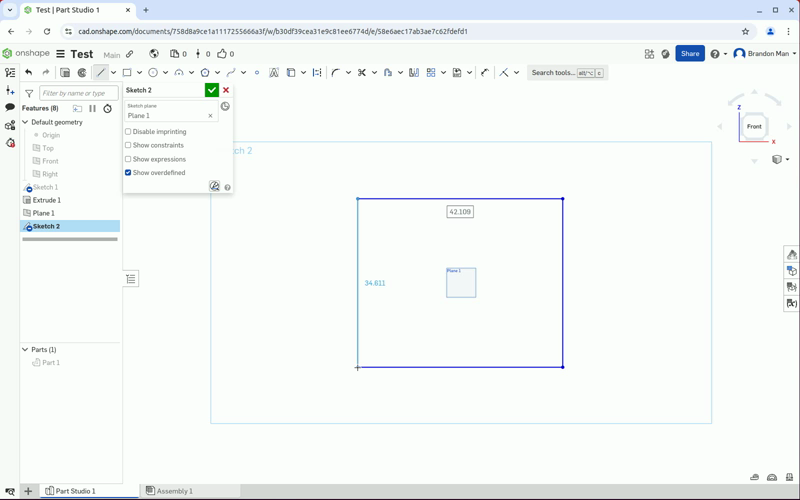
click(357, 367)
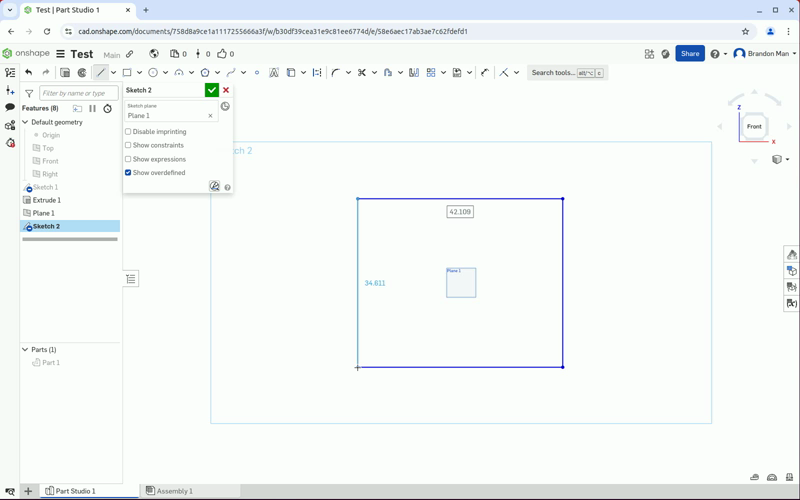
key(esc)
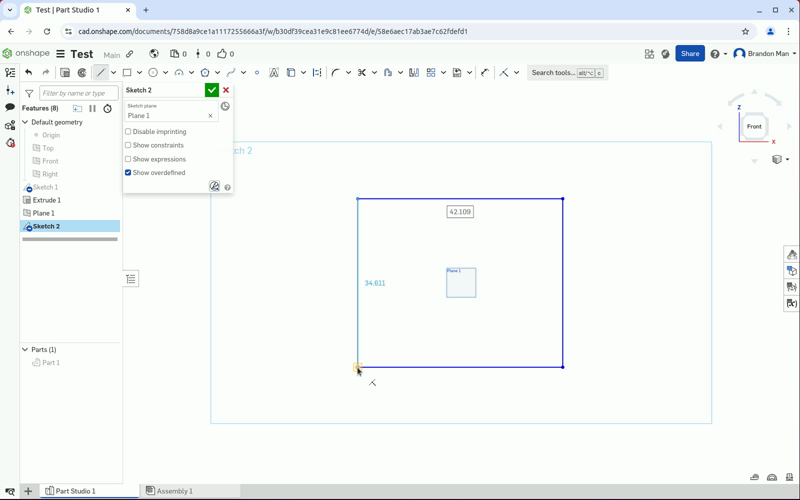
mouse_move(421, 292)
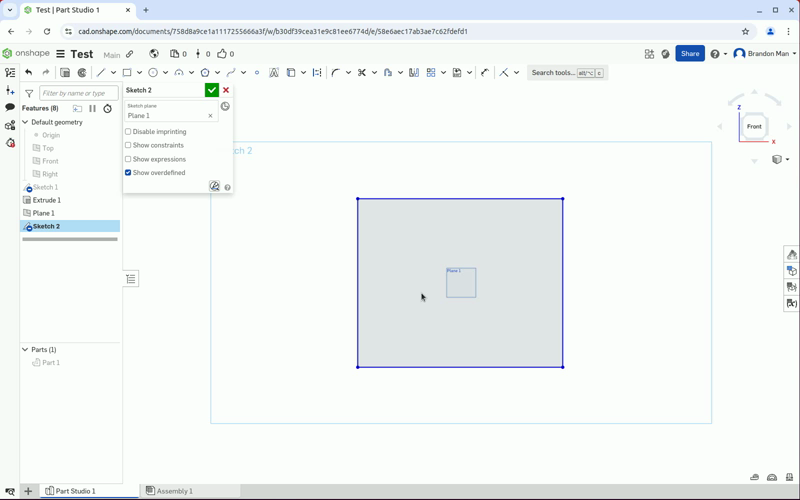
click(421, 292)
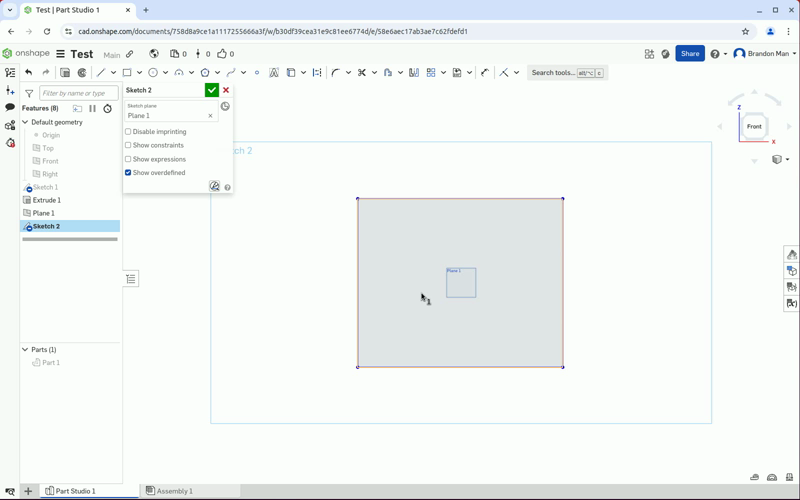
mouse_move(73, 352)
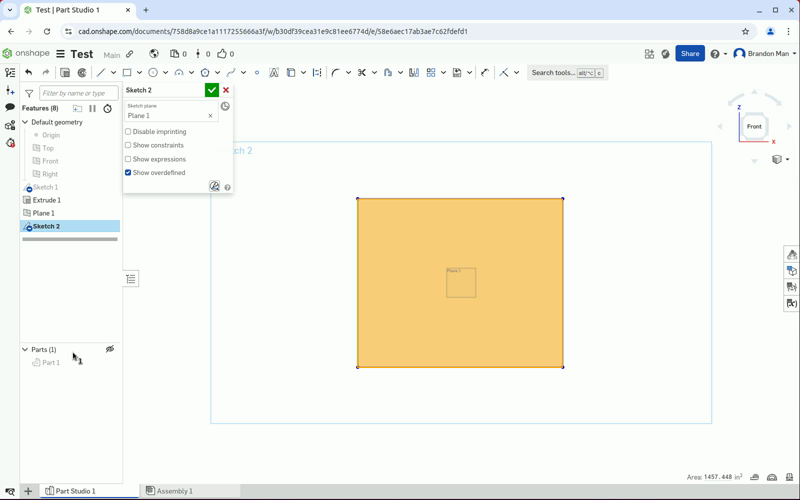
key(shift+y)
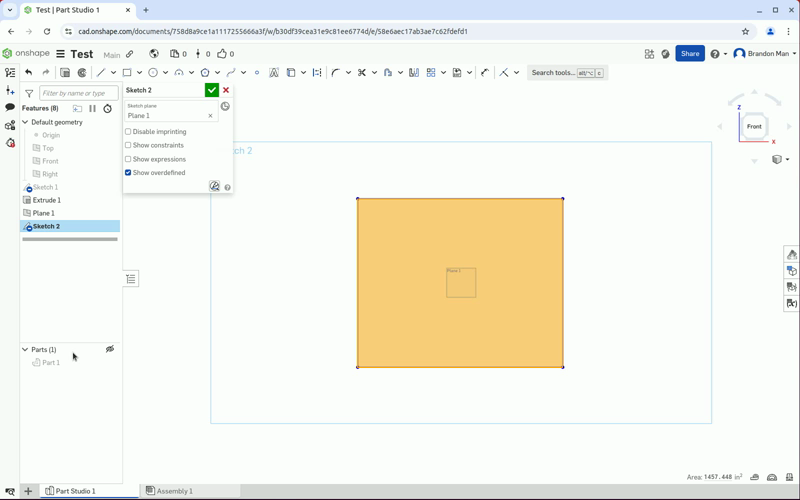
key(shift+e)
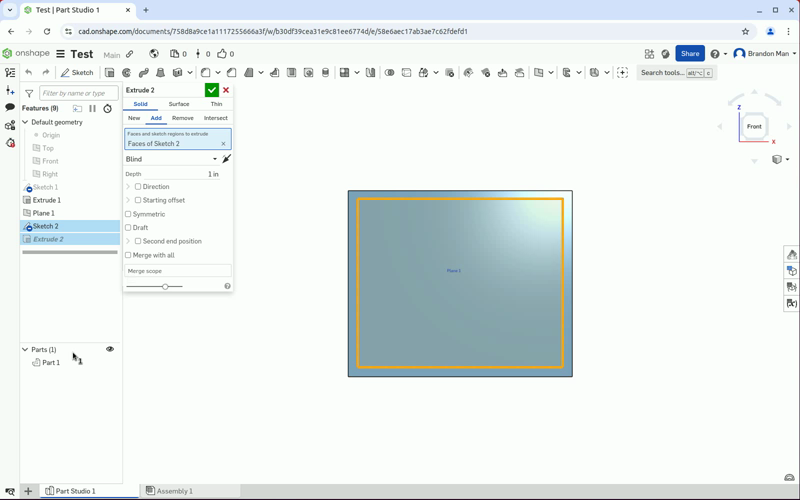
mouse_move(143, 106)
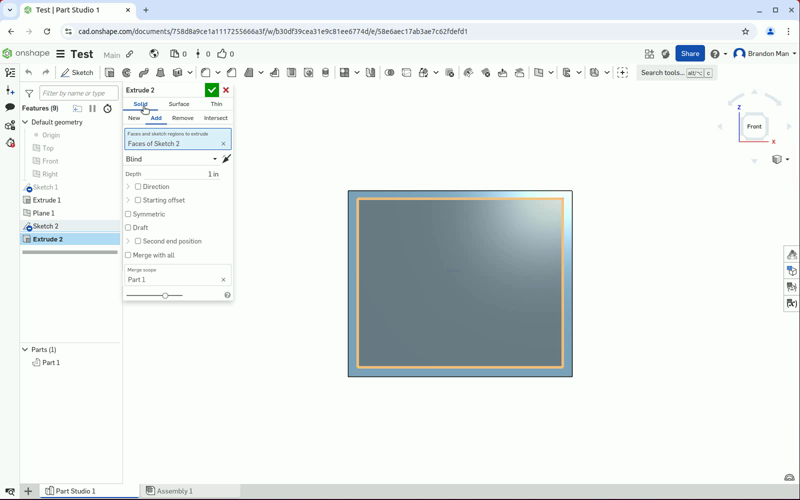
click(143, 106)
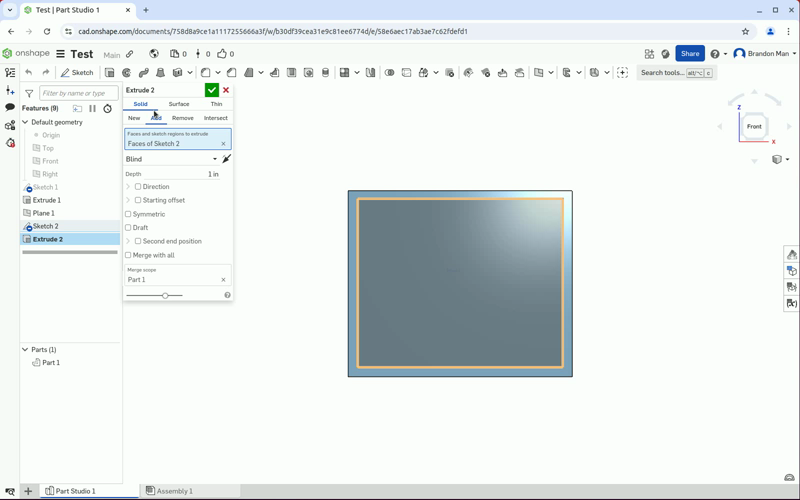
mouse_move(186, 120)
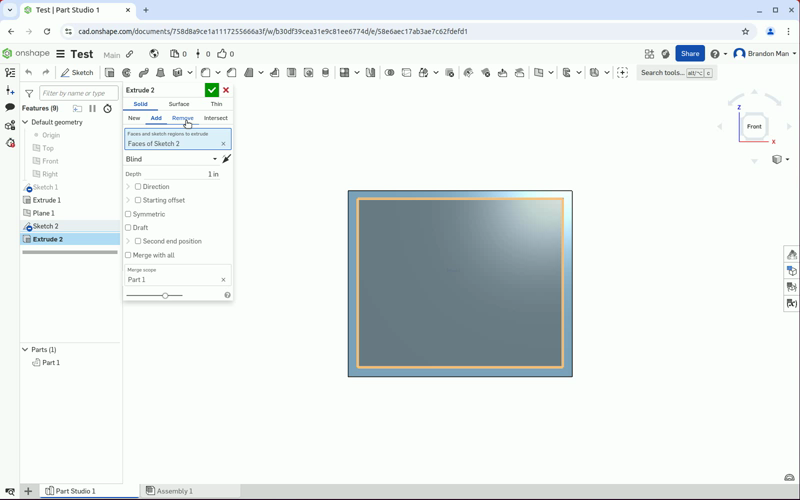
click(186, 120)
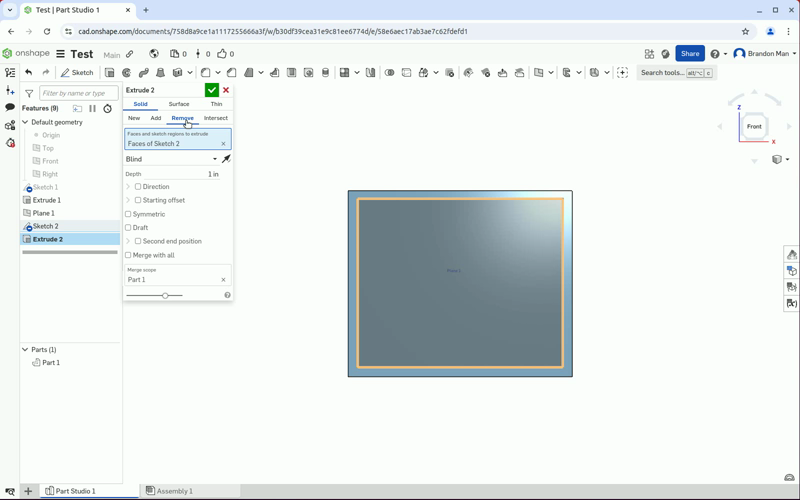
key(tab, 4)
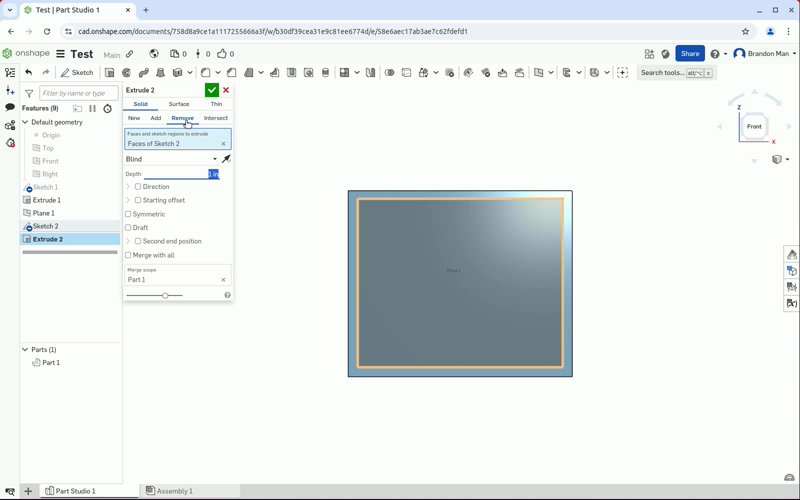
text(7.703)
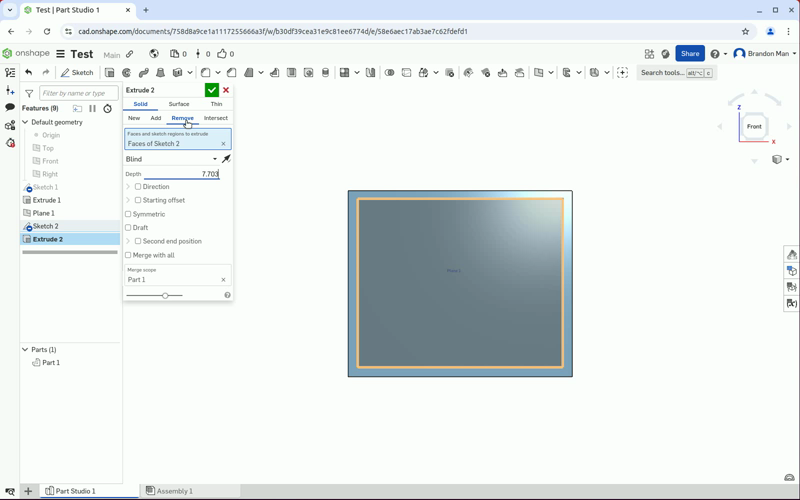
key(tab, 6)
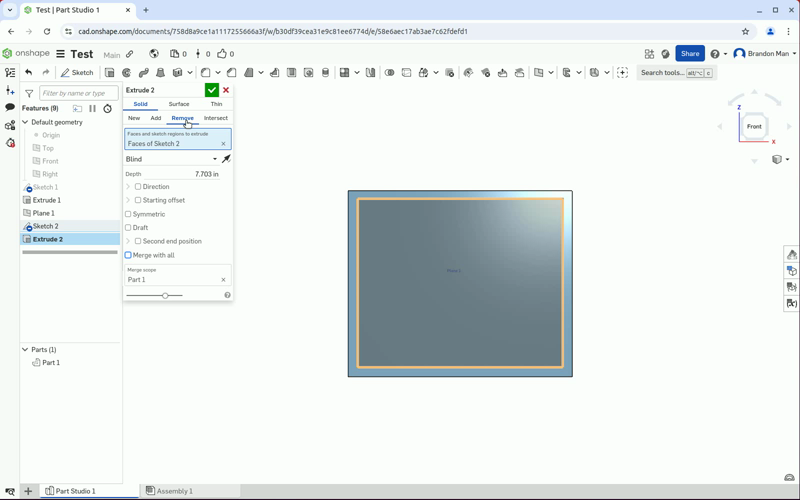
key(space)
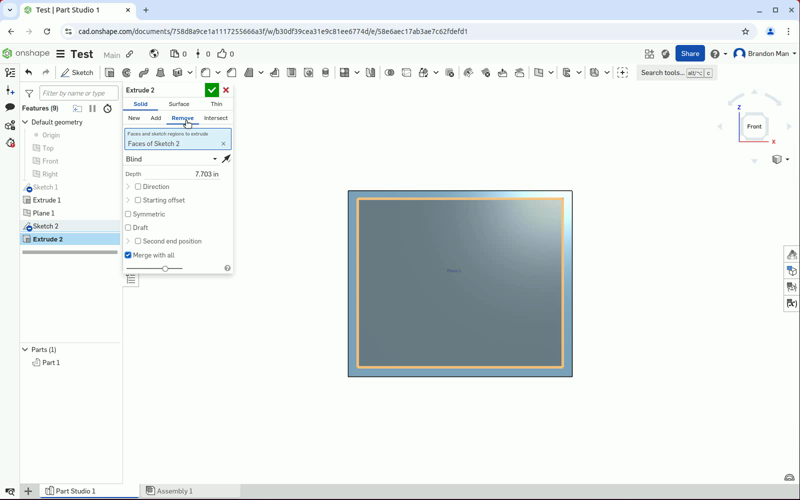
key(enter)
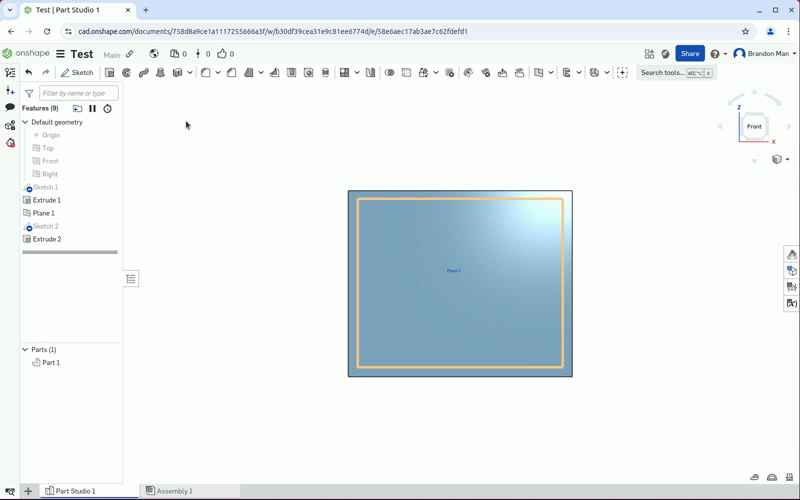
key(shift+h)
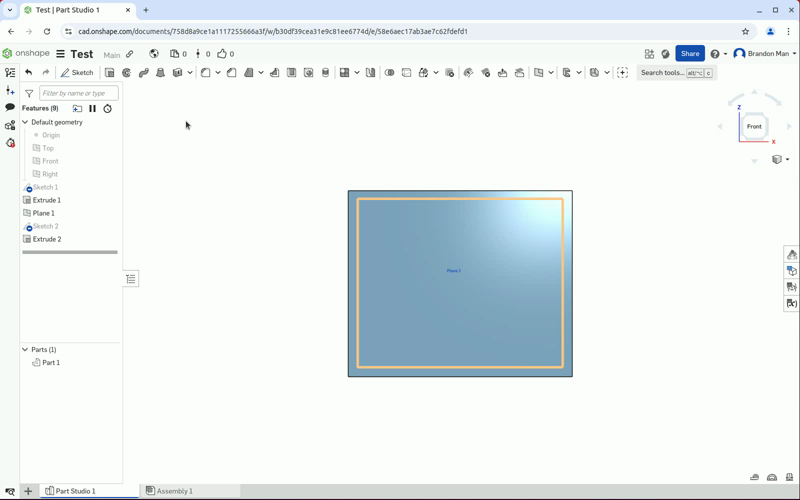
key(shift+h)
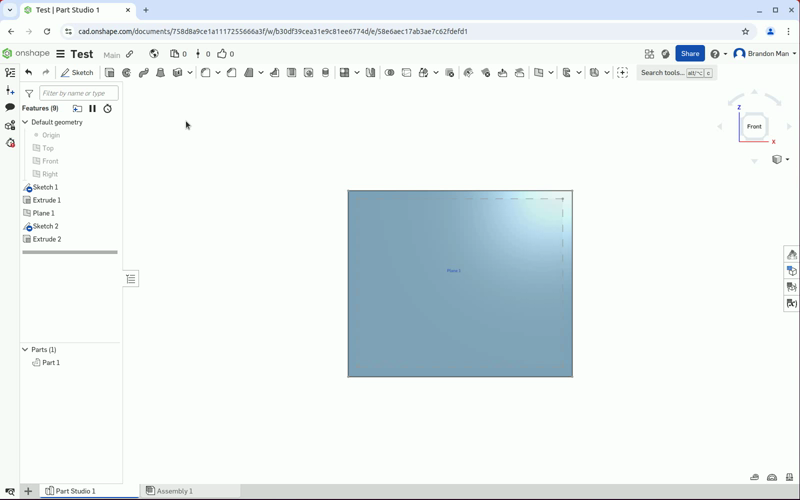
key(shift+7)
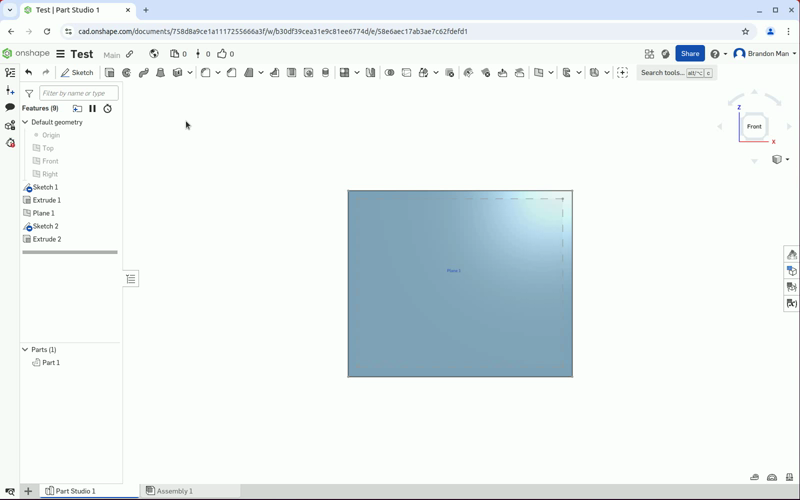
key(left, 2)
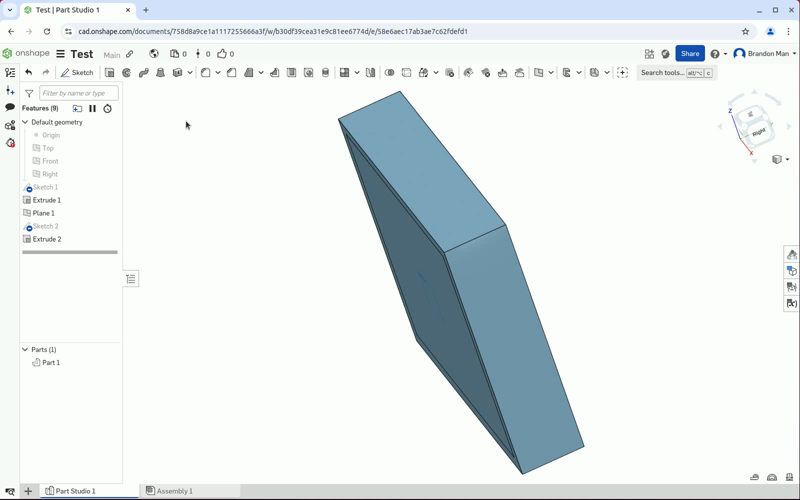
key(down, 2)
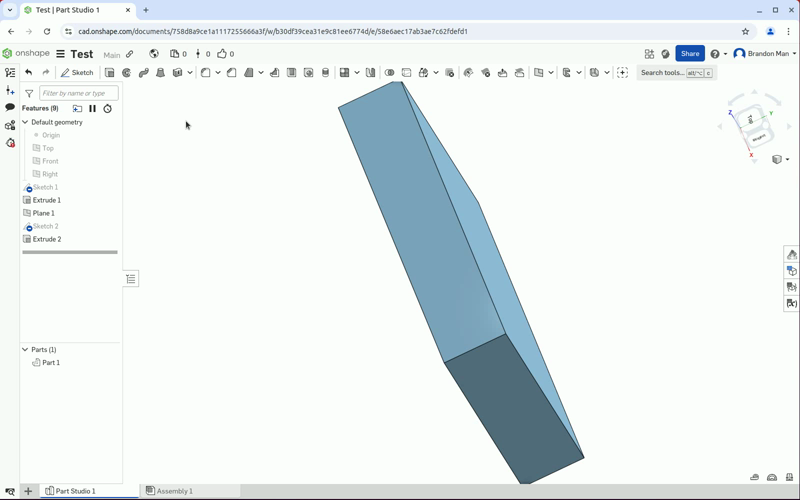
key(up, 2)
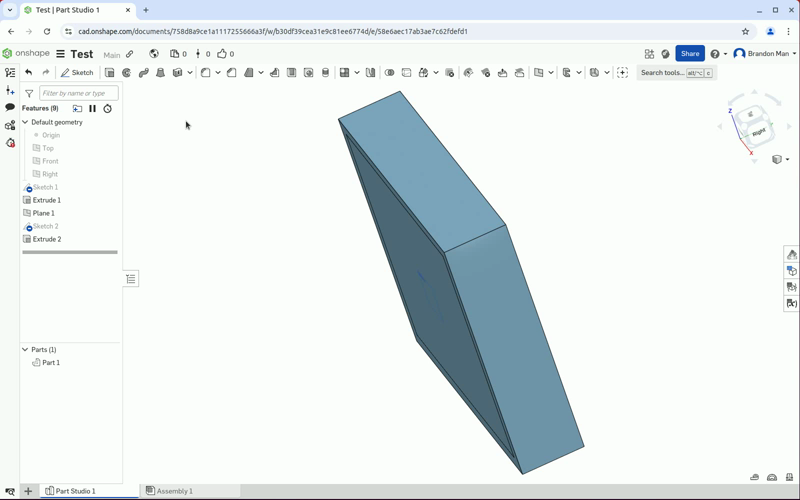
key(right, 2)
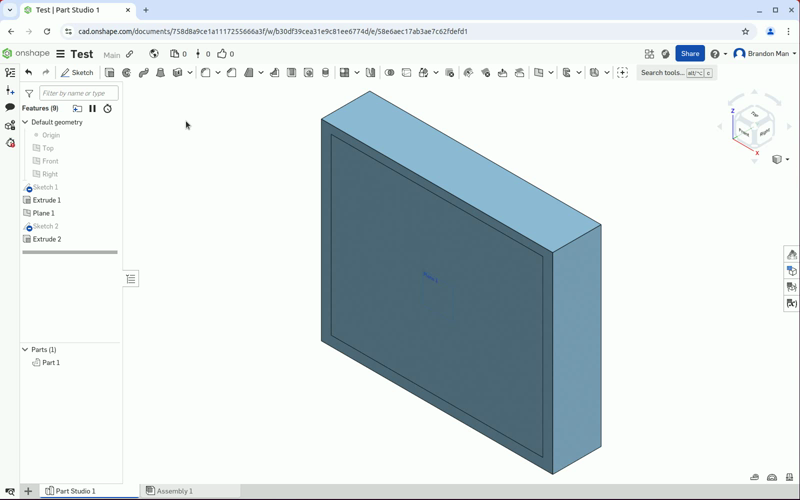
mouse_move(73, 189)
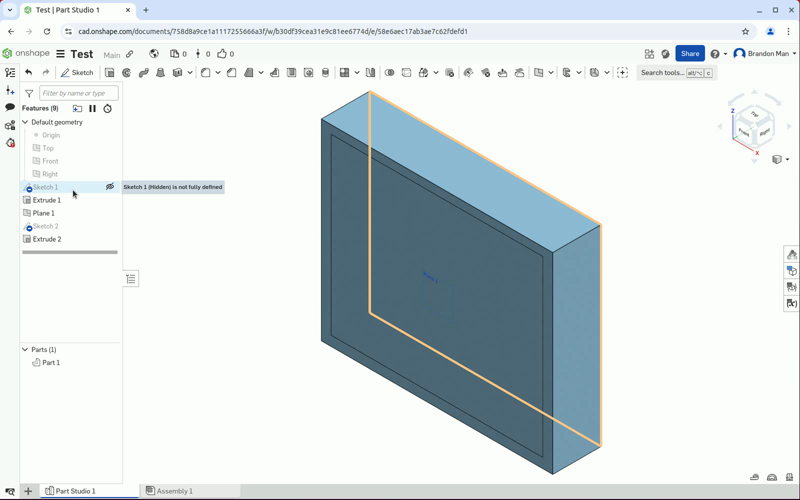
click(73, 189)